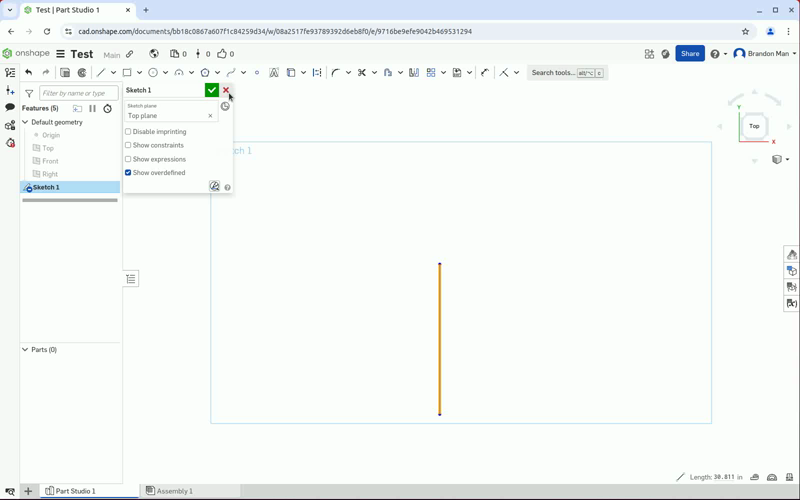
key(shift+h)
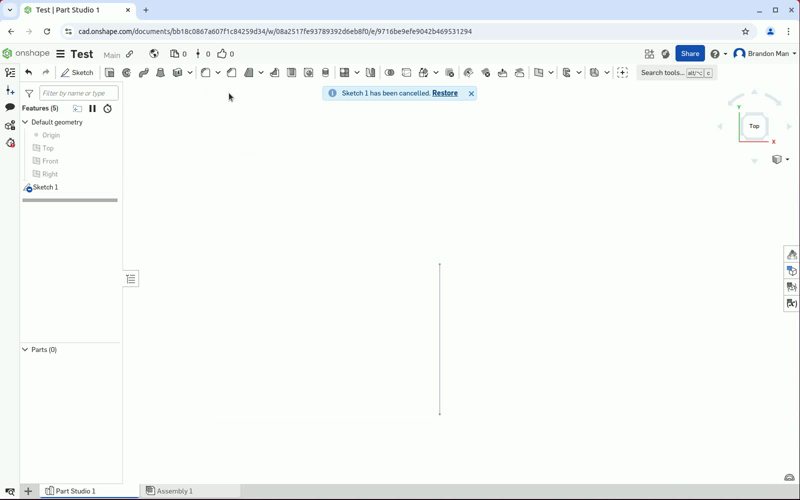
mouse_move(73, 352)
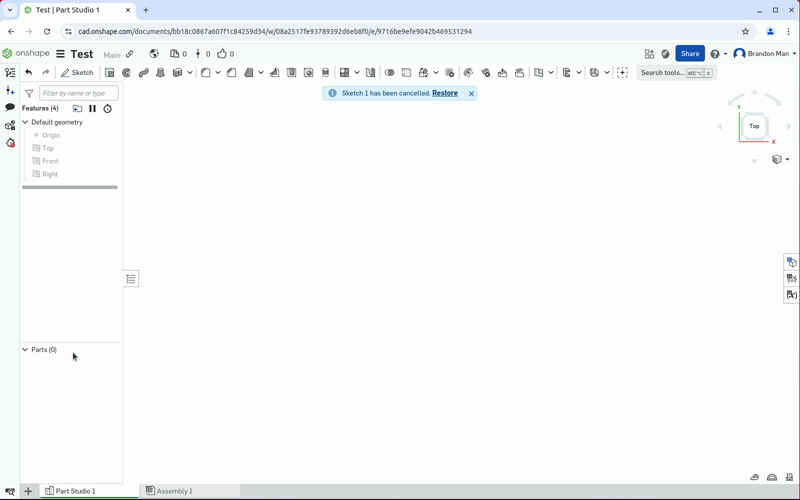
key(y)
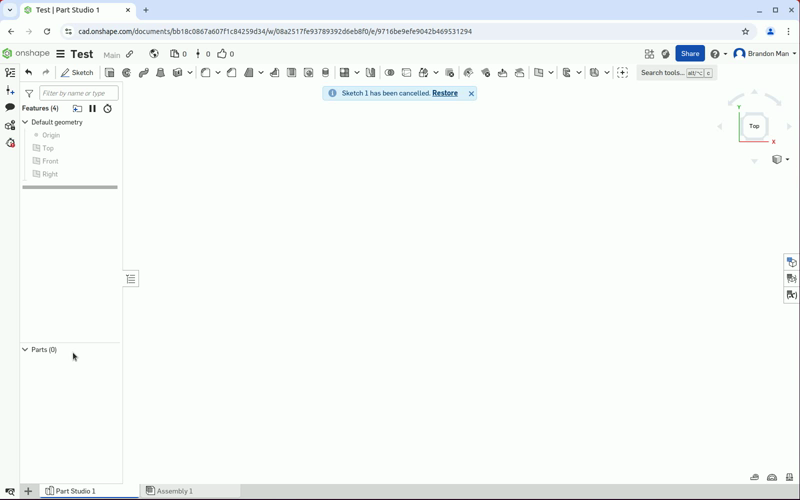
key(shift+p)
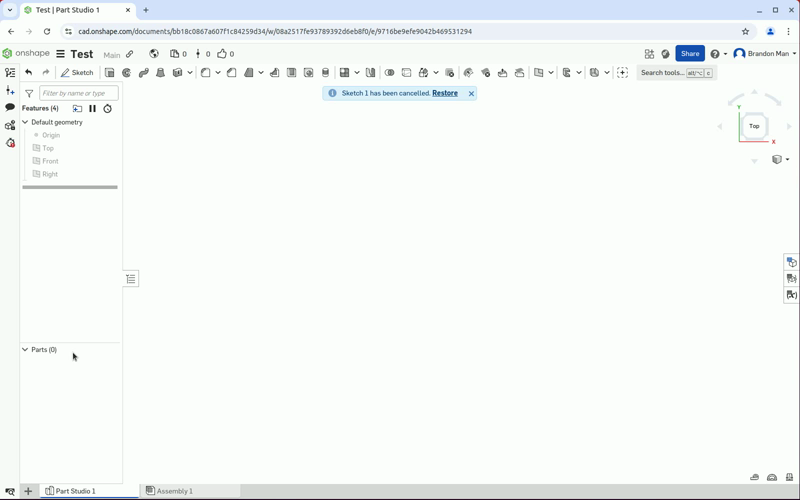
key(space)
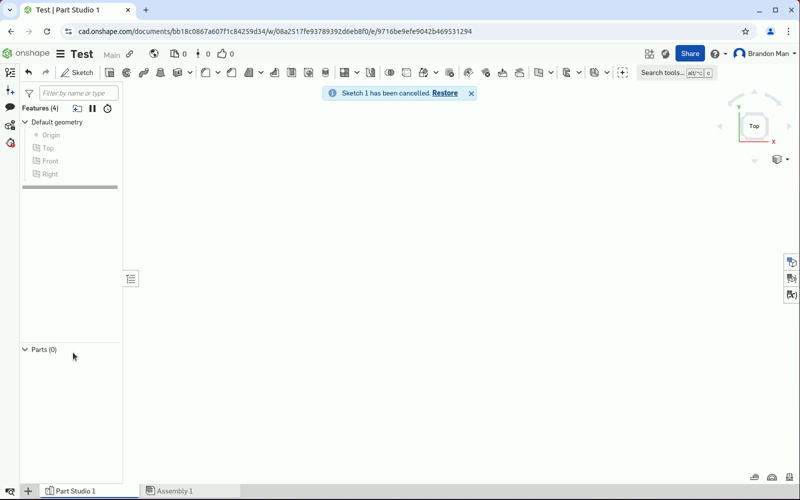
key_down(shift)
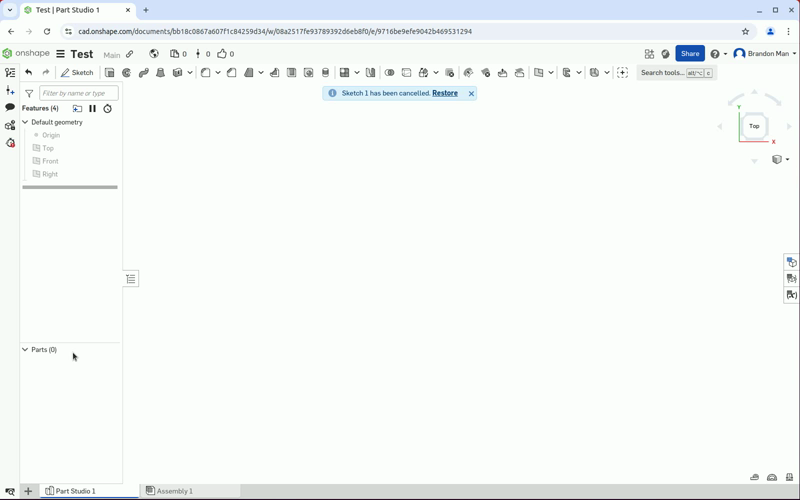
key(up)
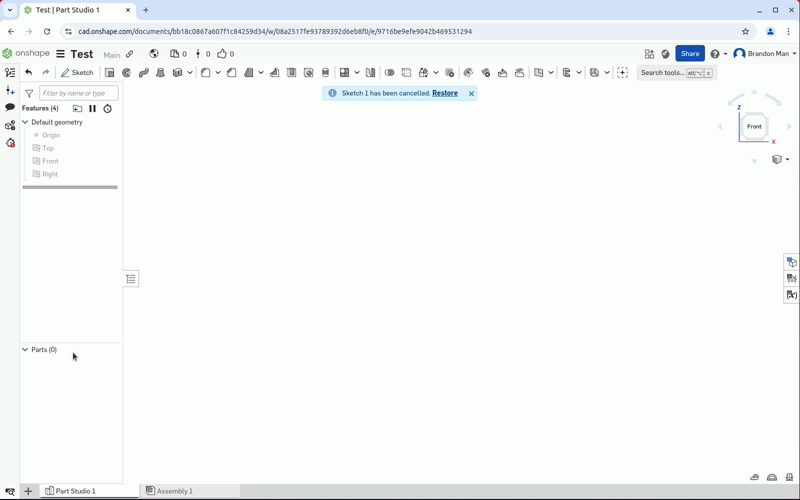
key_up(shift)
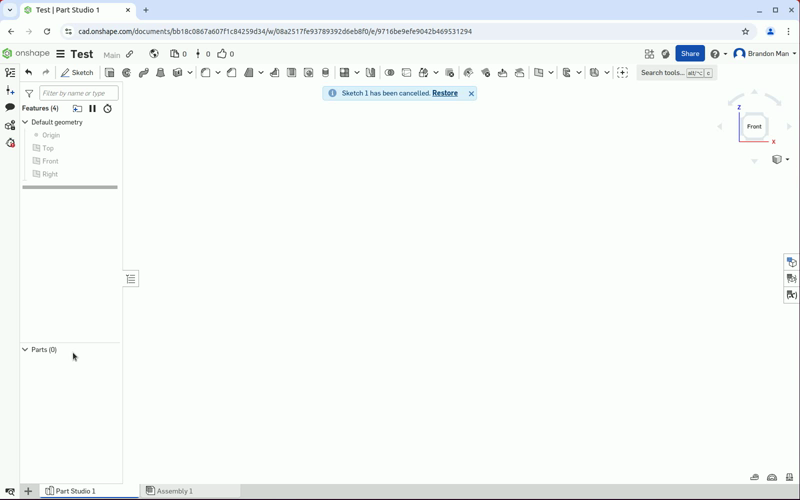
mouse_move(73, 352)
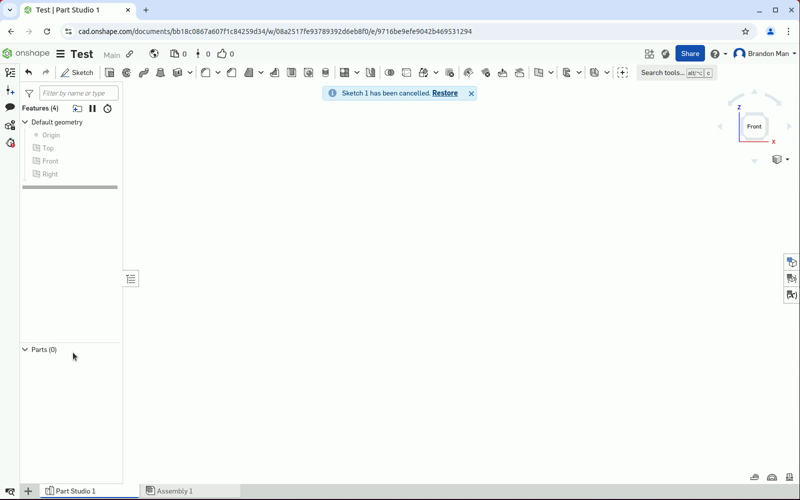
key(shift+y)
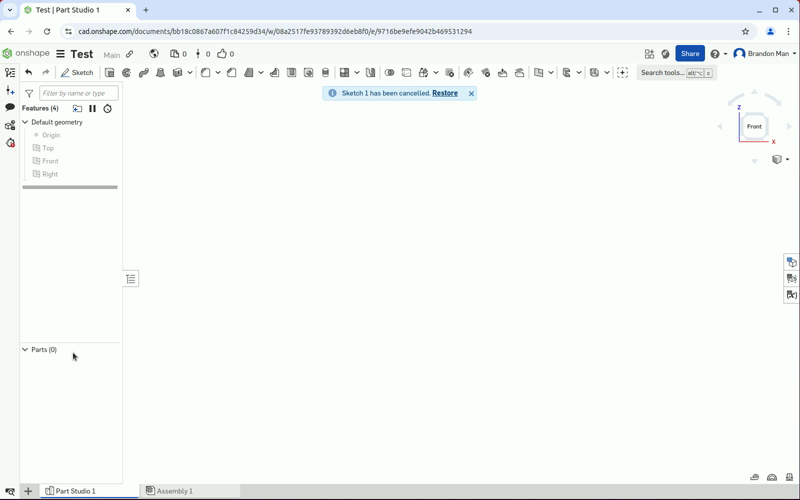
key(shift+s)
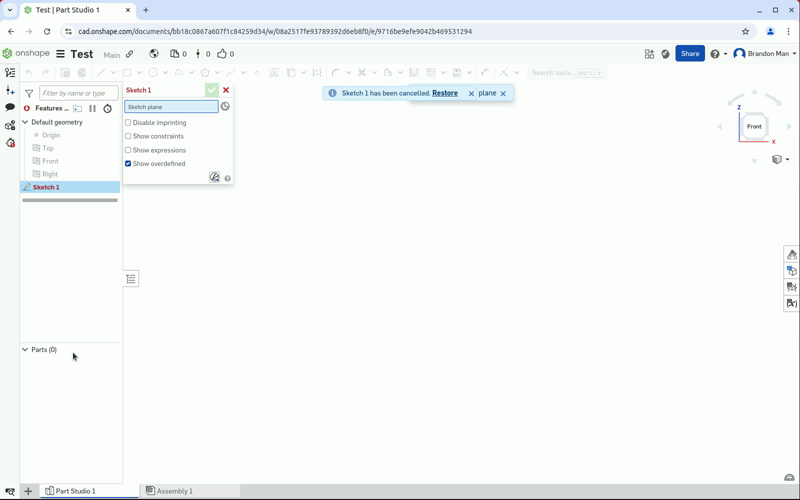
mouse_move(73, 163)
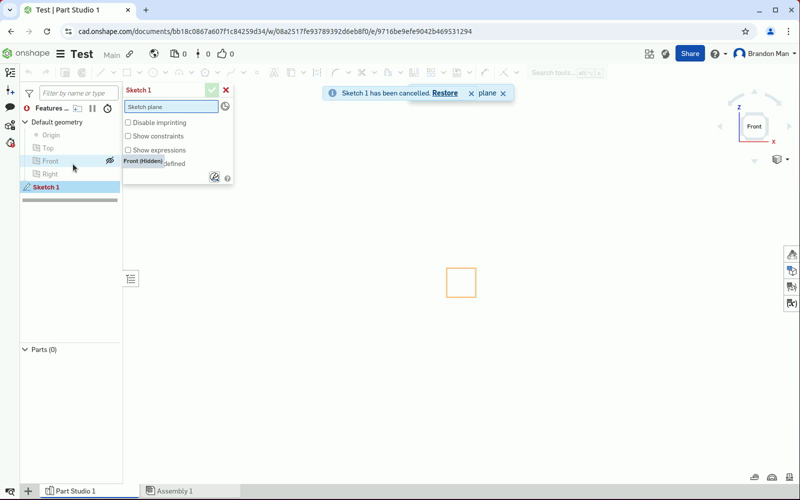
click(73, 163)
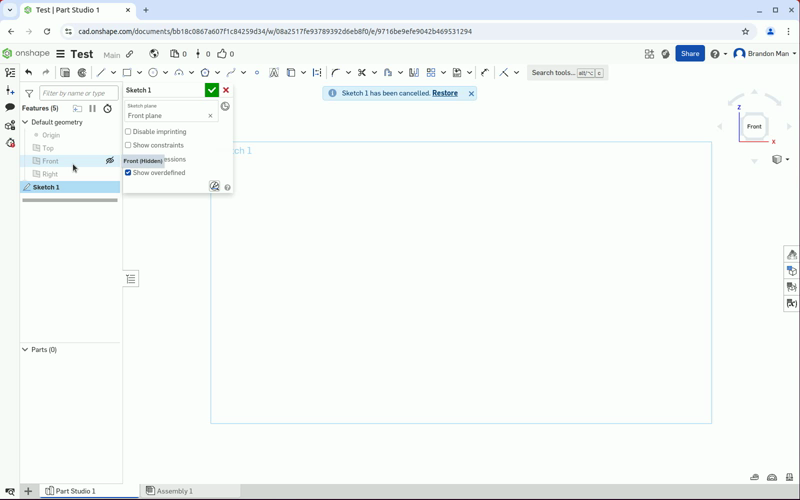
mouse_move(73, 352)
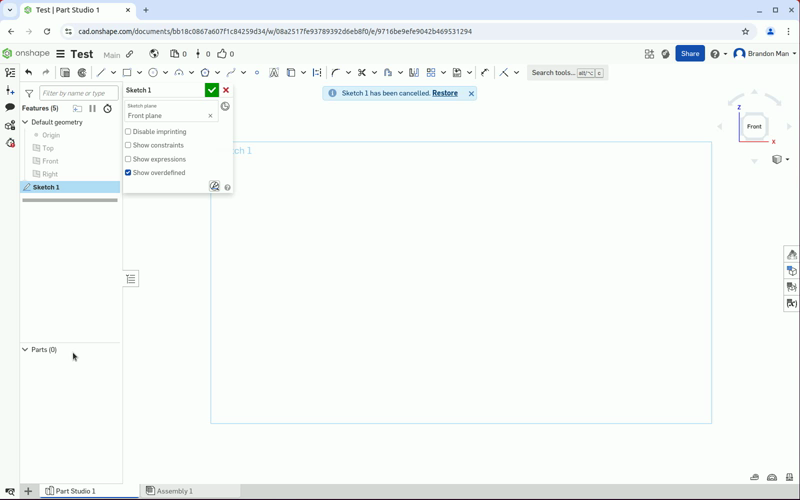
key(y)
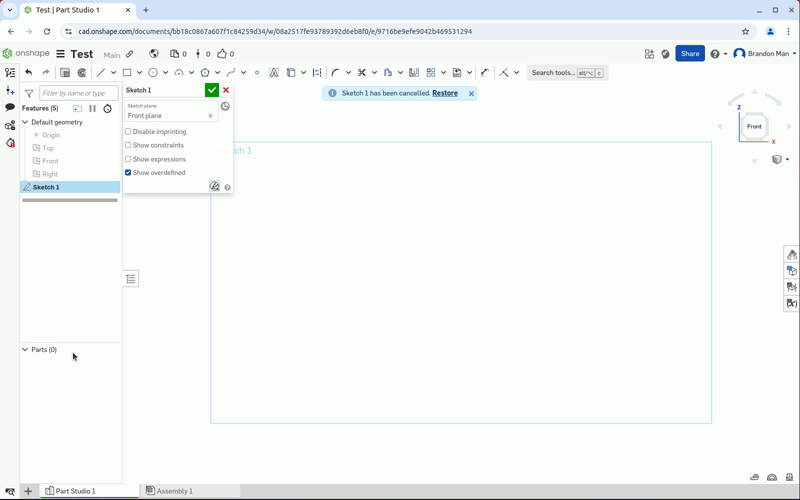
key(l)
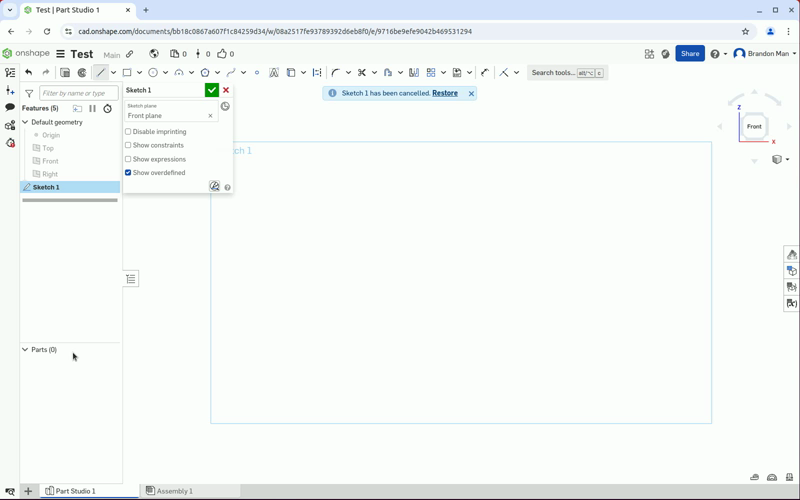
key_down(shift)
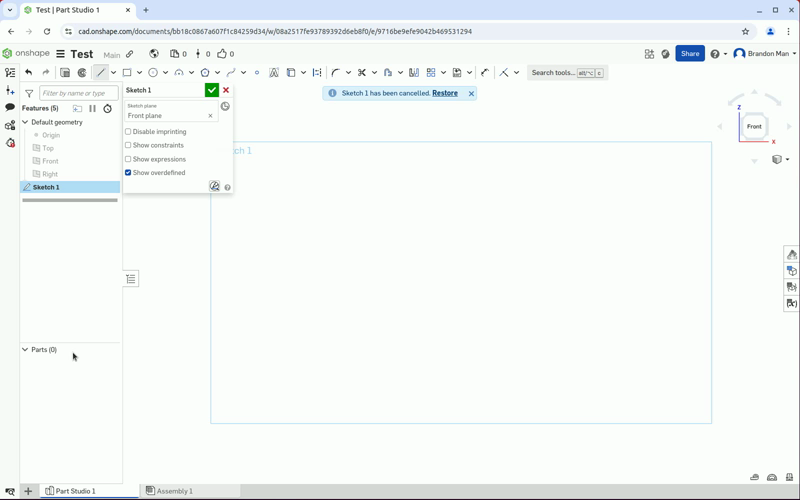
mouse_move(393, 352)
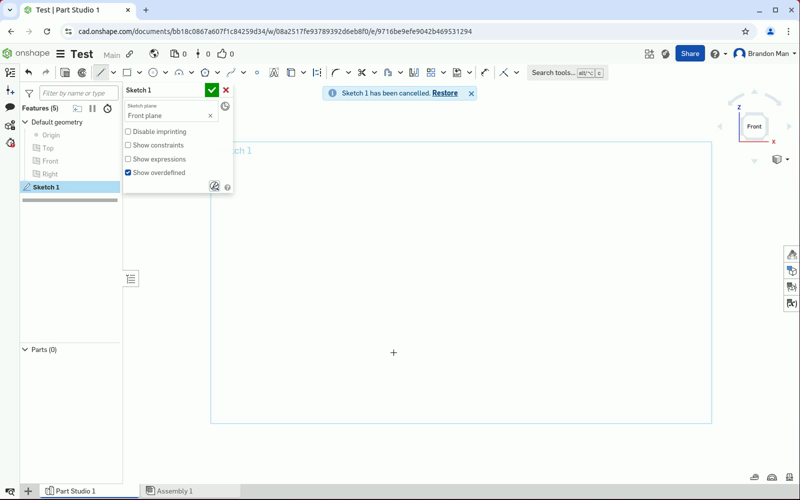
click(393, 352)
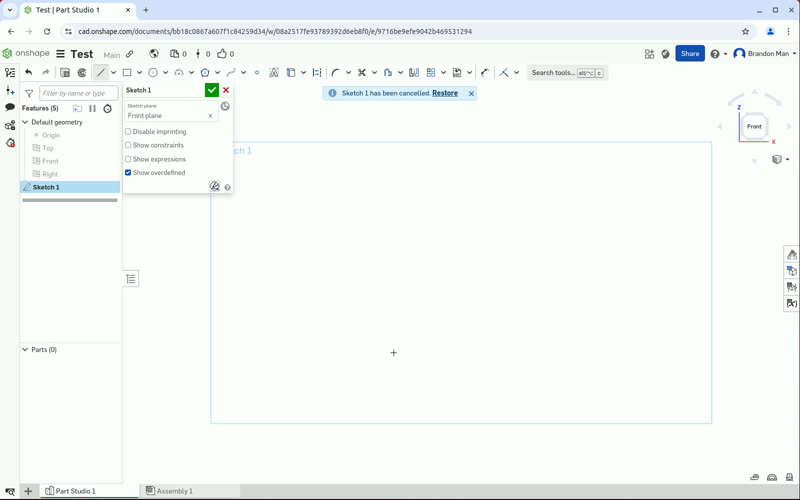
key_up(shift)
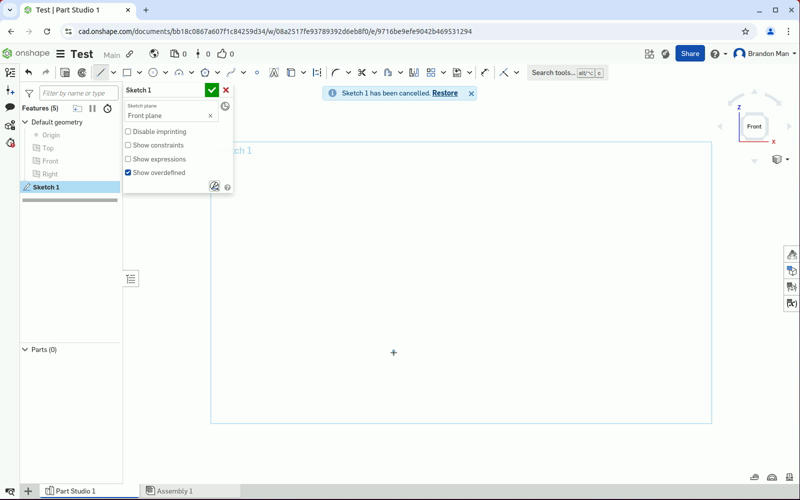
key_down(shift)
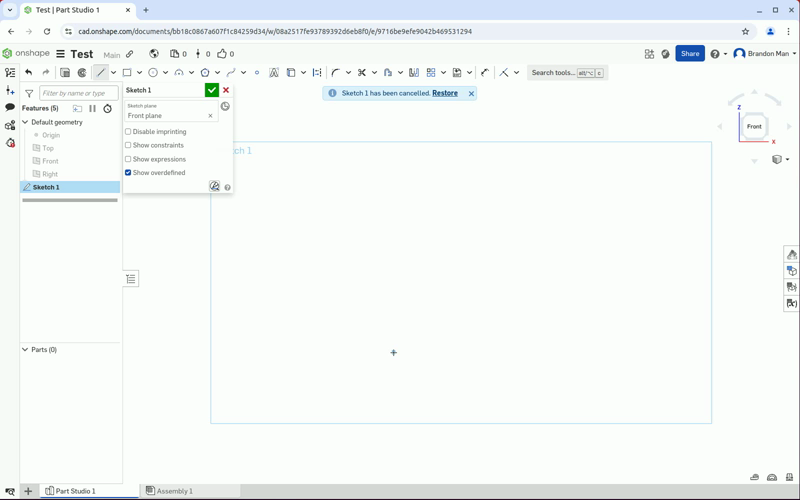
mouse_move(546, 352)
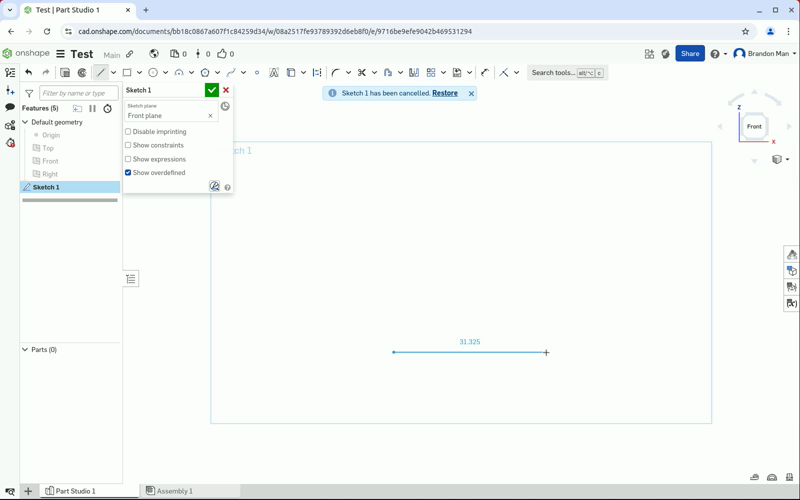
click(546, 352)
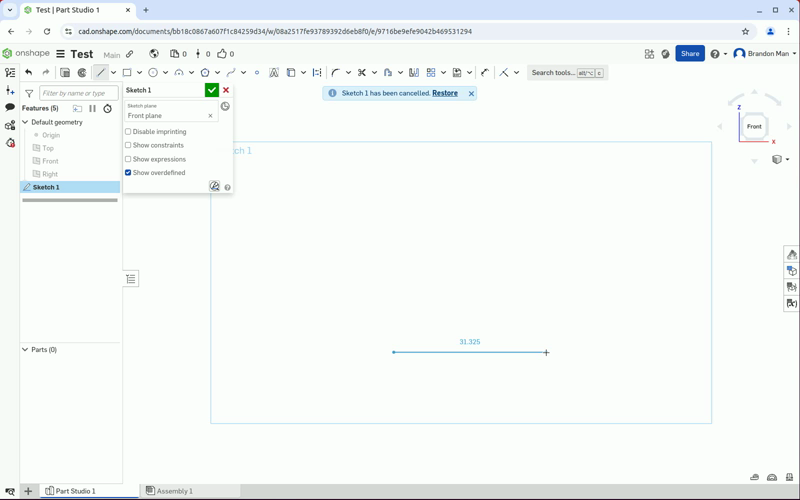
key_up(shift)
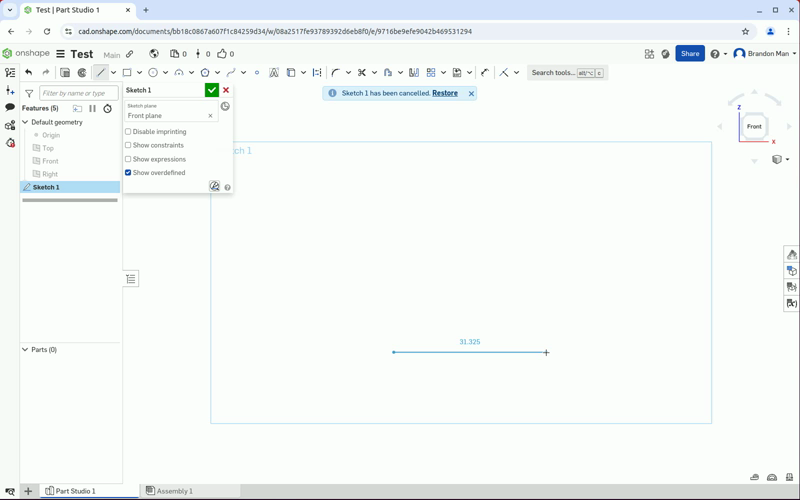
key_down(shift)
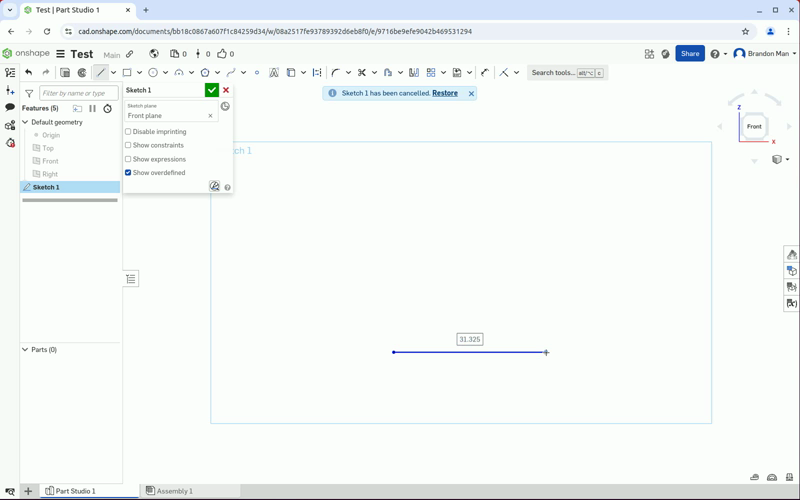
mouse_move(546, 232)
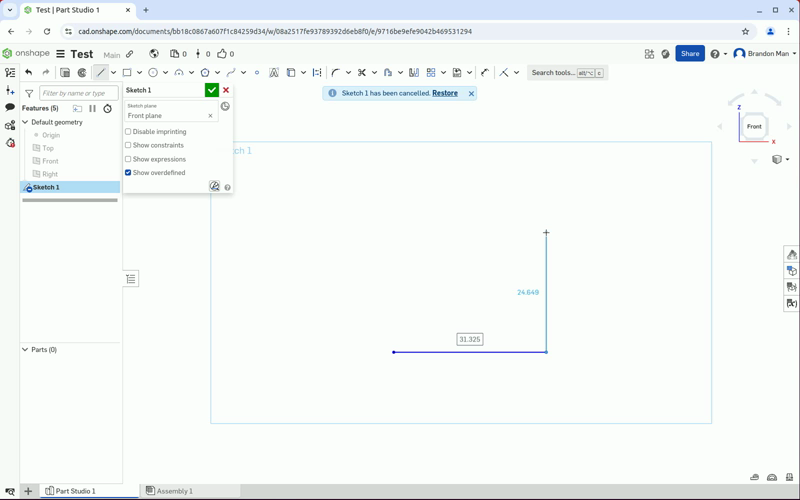
click(546, 232)
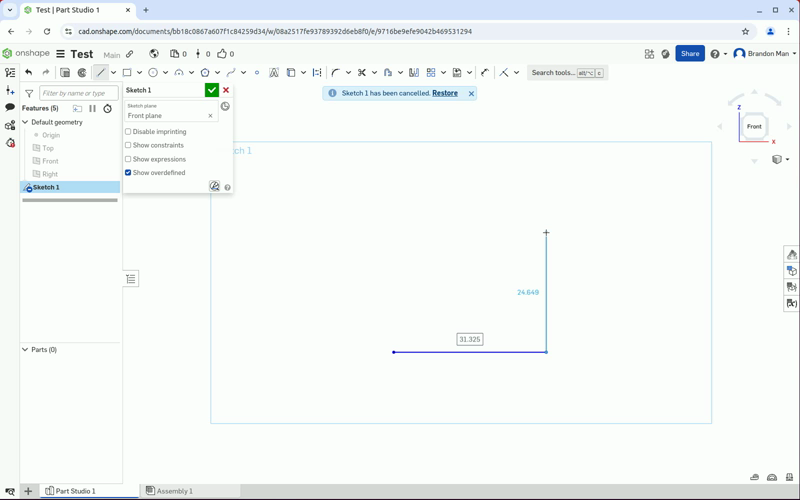
key_up(shift)
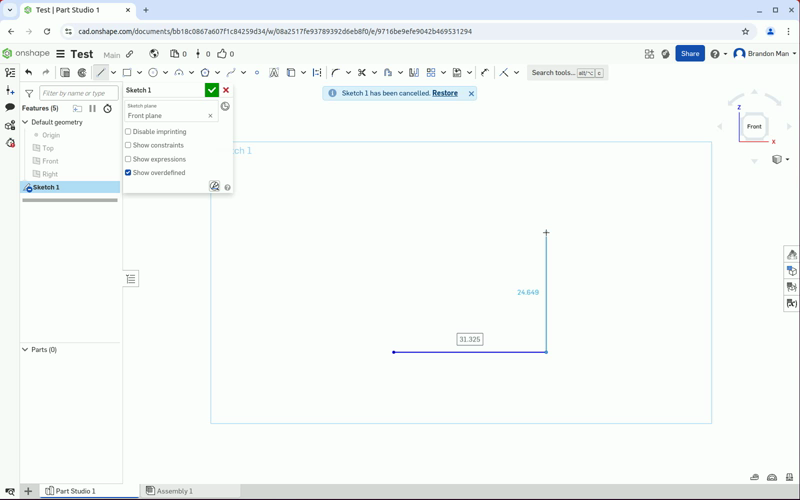
key_down(shift)
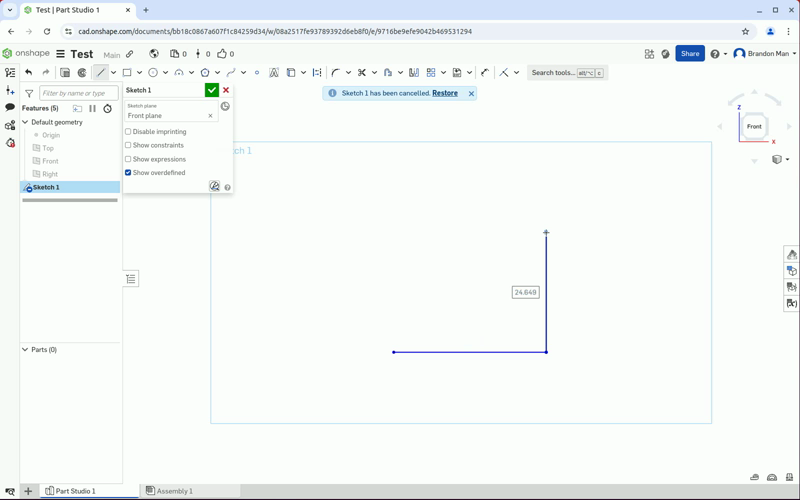
mouse_move(393, 232)
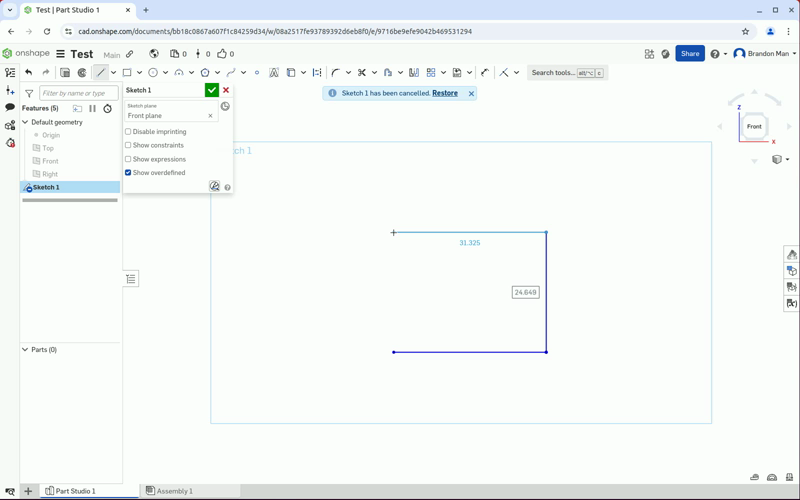
click(393, 232)
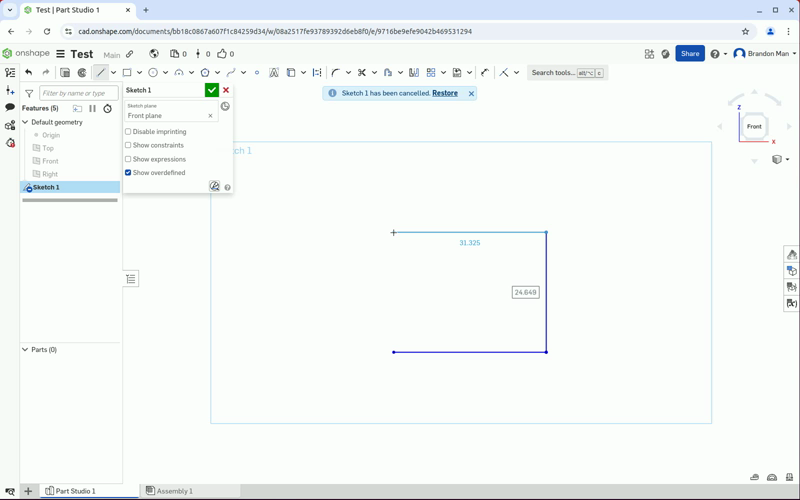
key_up(shift)
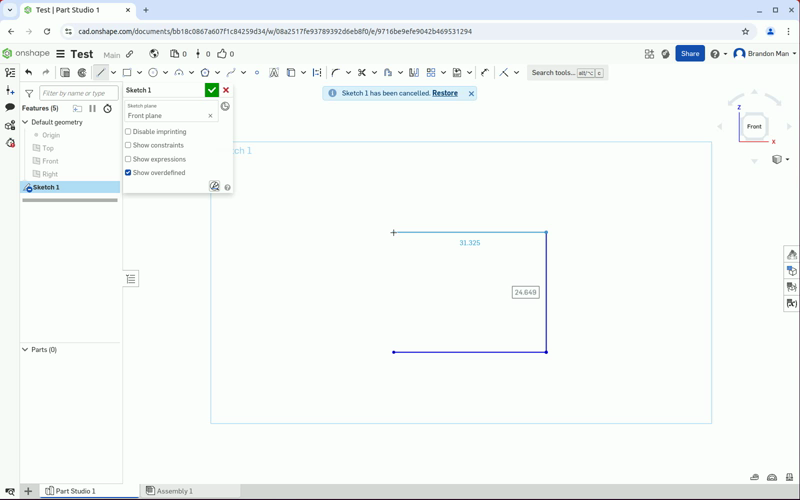
key_down(shift)
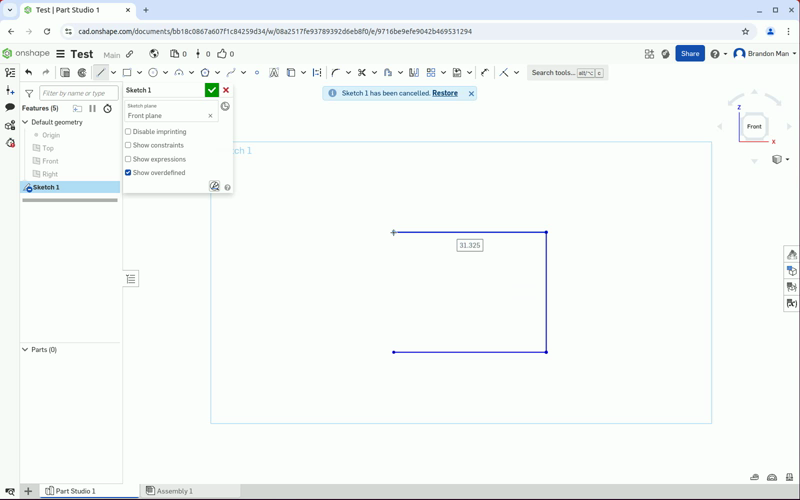
mouse_move(393, 352)
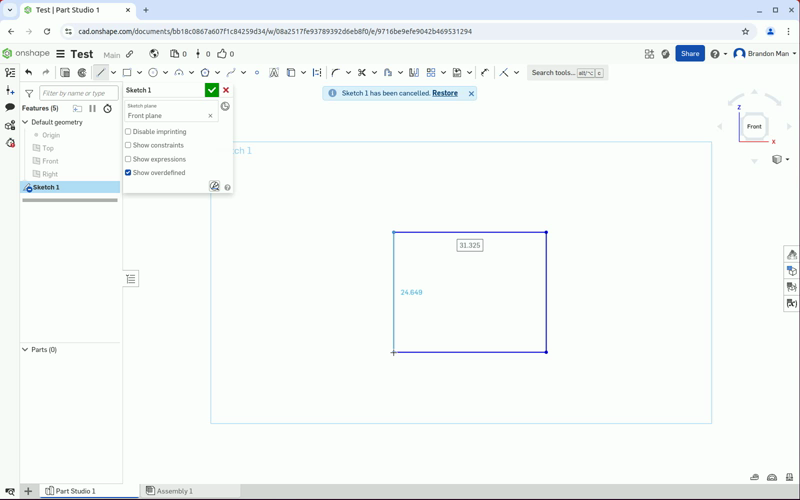
key_up(shift)
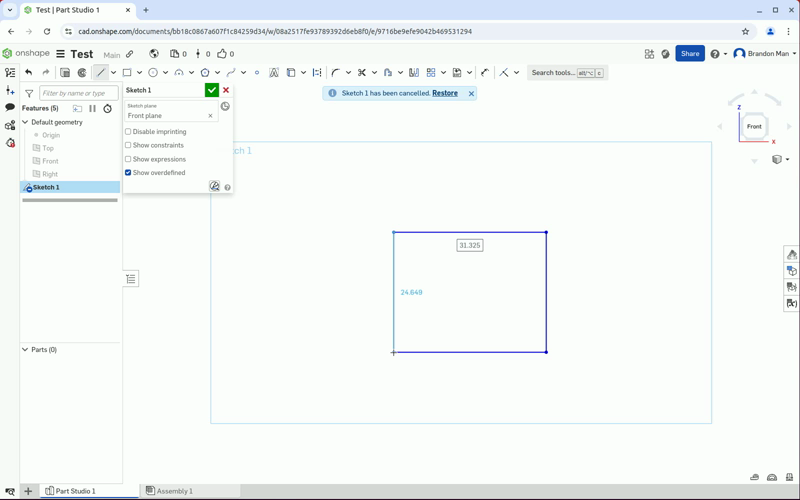
click(393, 352)
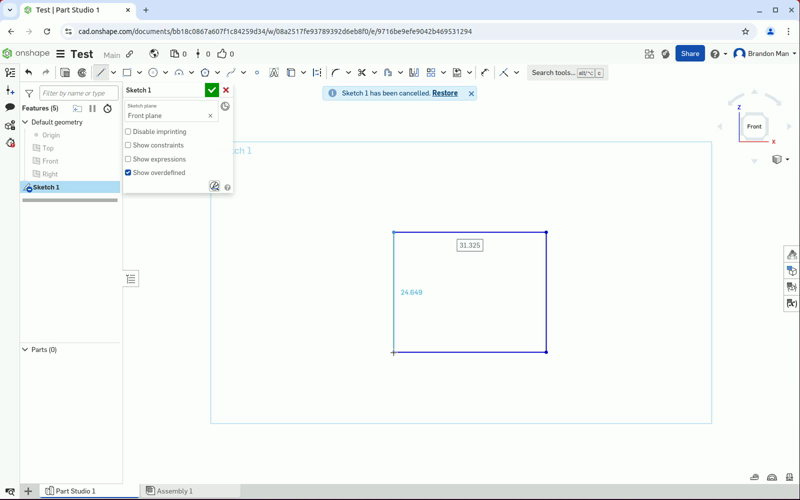
key(esc)
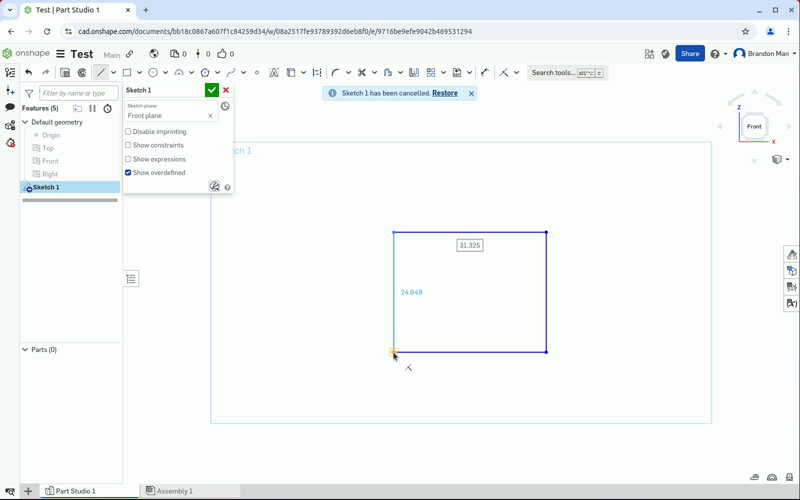
mouse_move(501, 281)
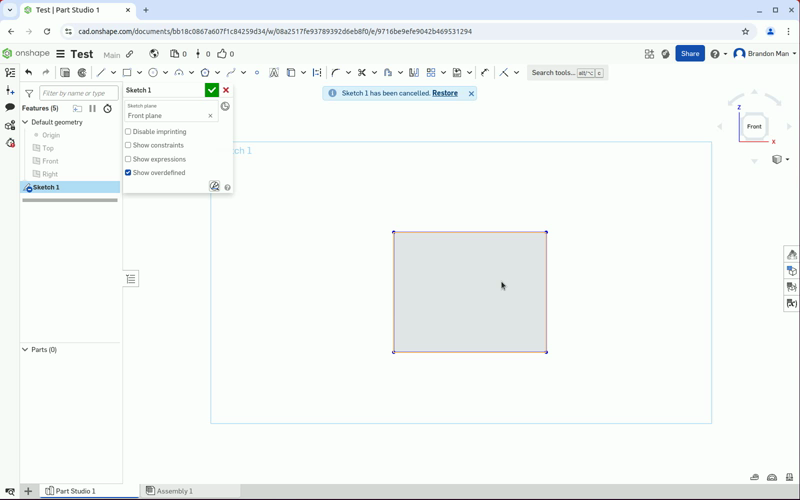
click(501, 281)
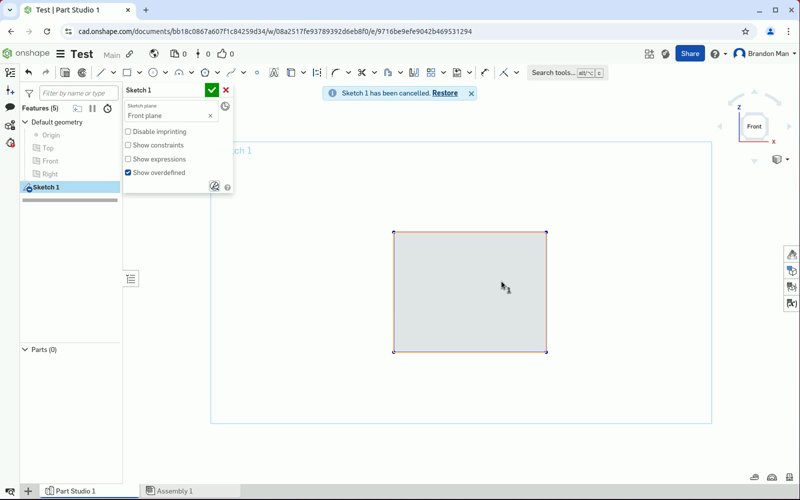
mouse_move(73, 352)
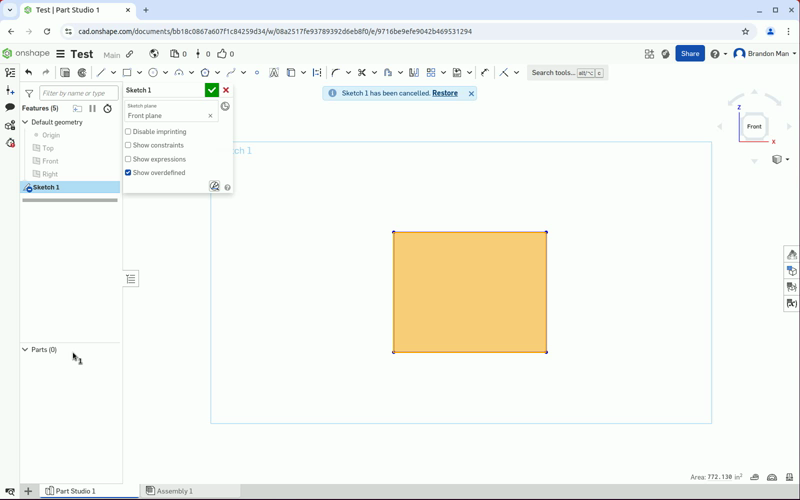
key(shift+y)
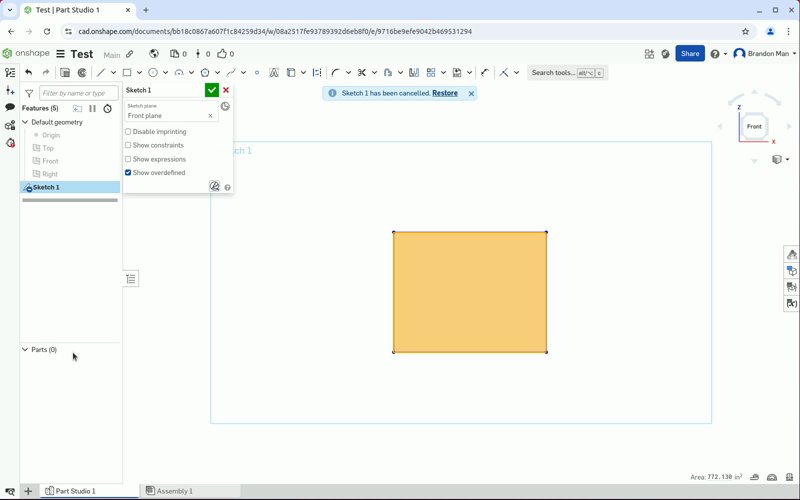
key(shift+e)
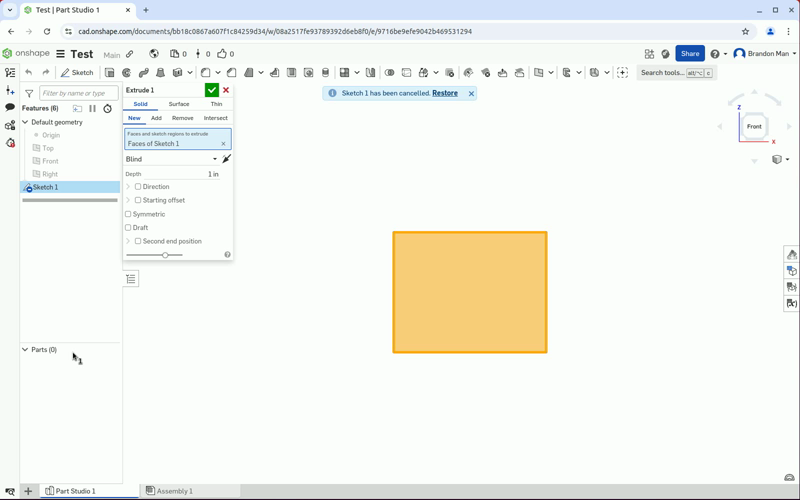
mouse_move(143, 106)
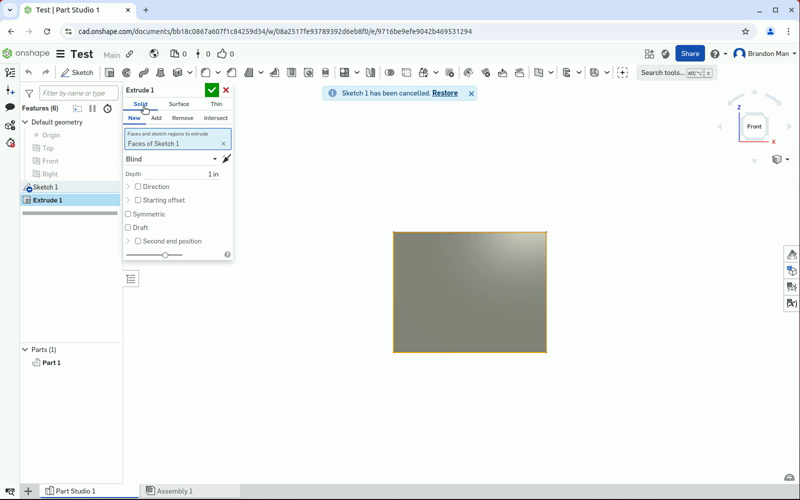
click(143, 106)
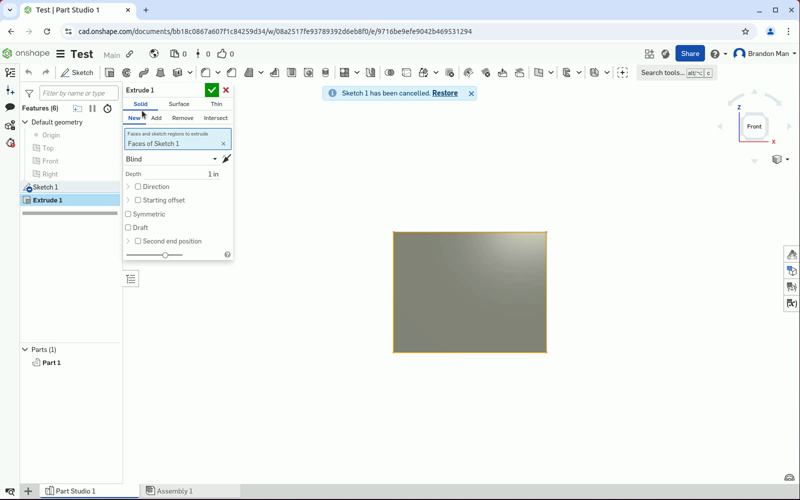
mouse_move(137, 120)
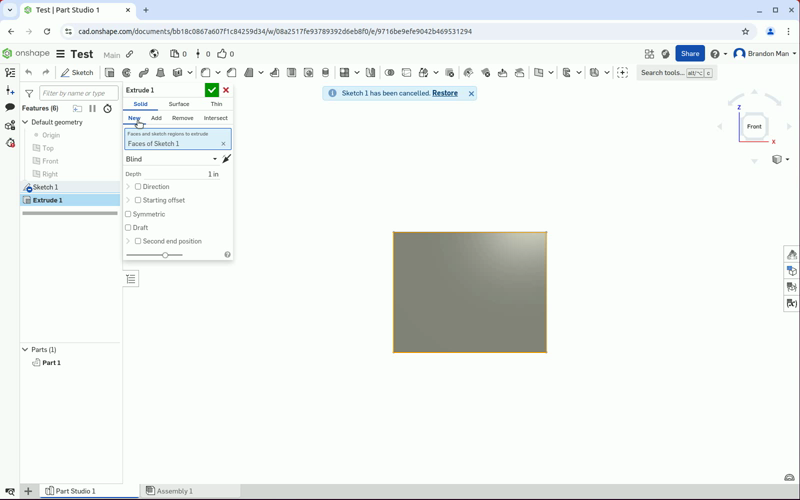
click(137, 120)
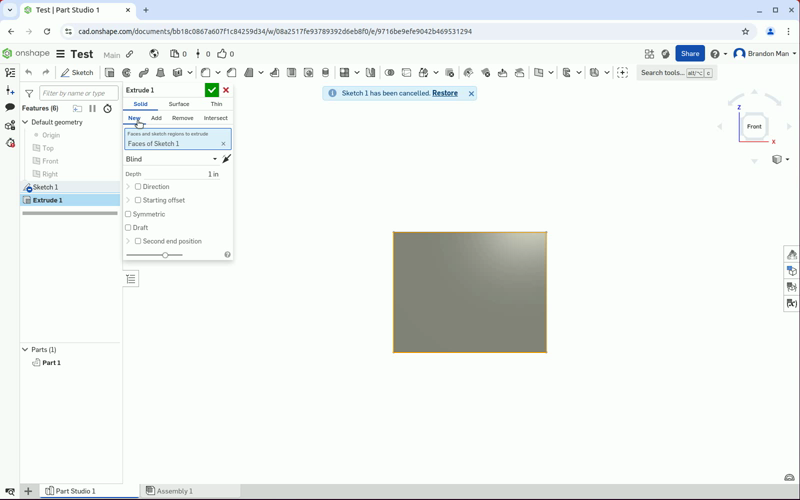
key(tab, 4)
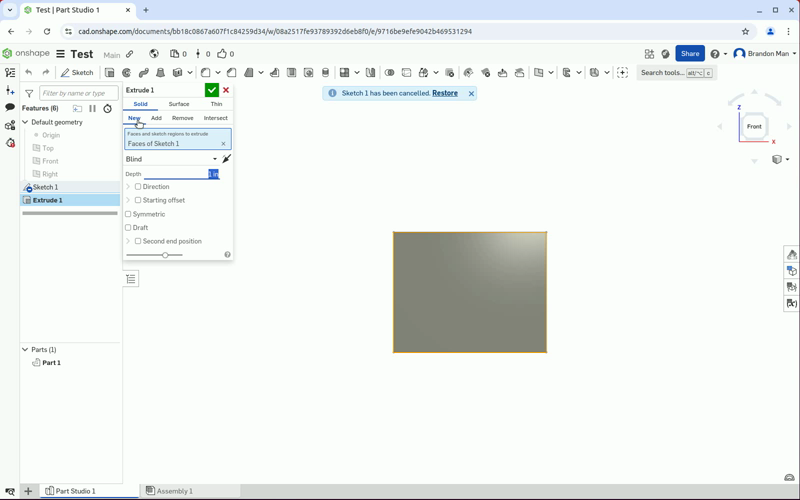
text(11.795)
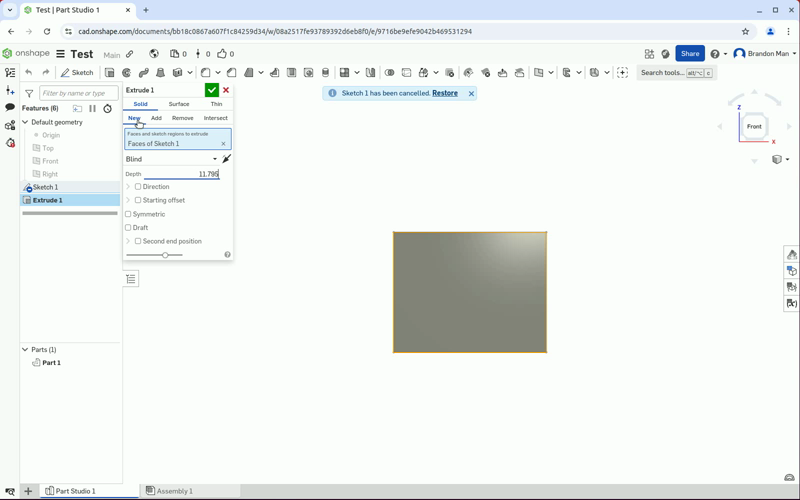
key(enter)
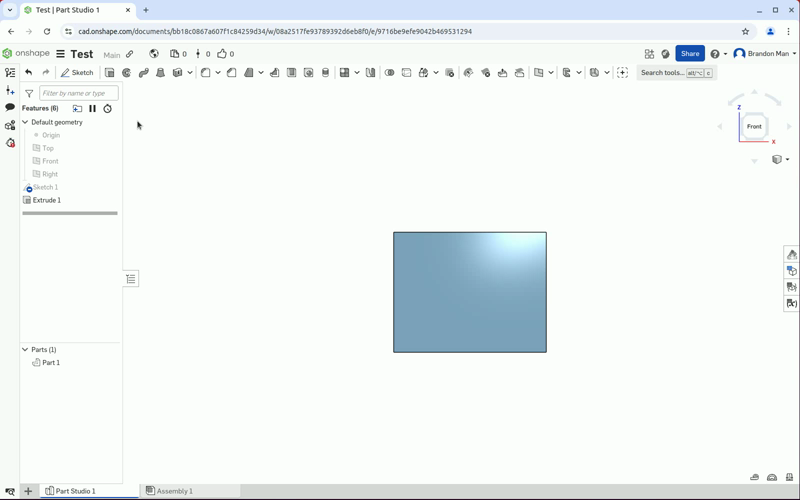
key(shift+h)
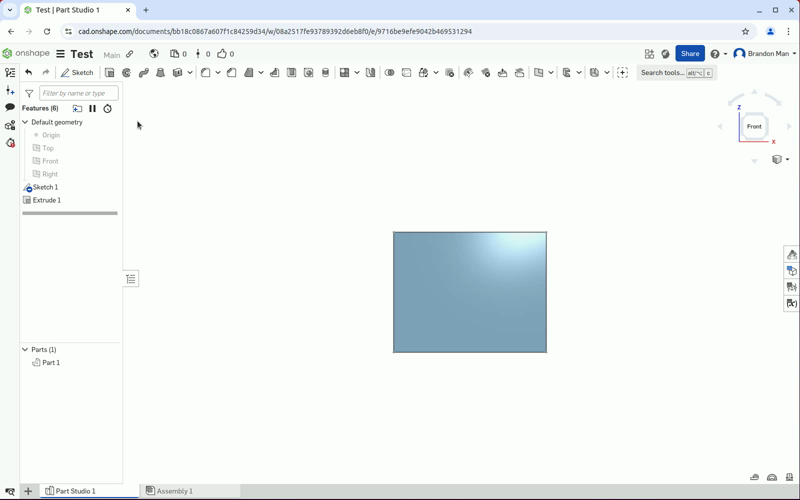
key(shift+h)
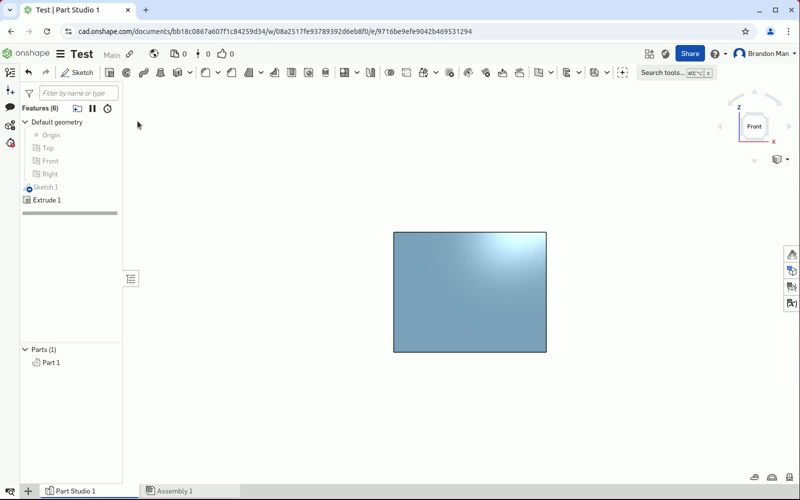
mouse_move(73, 189)
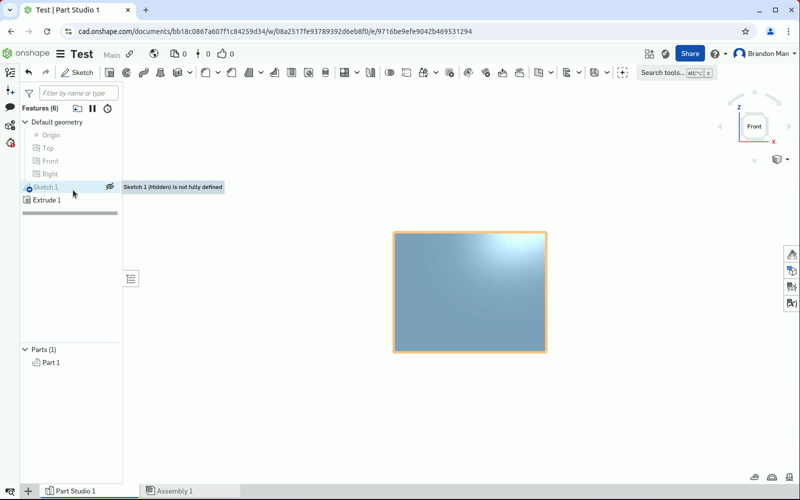
click(73, 189)
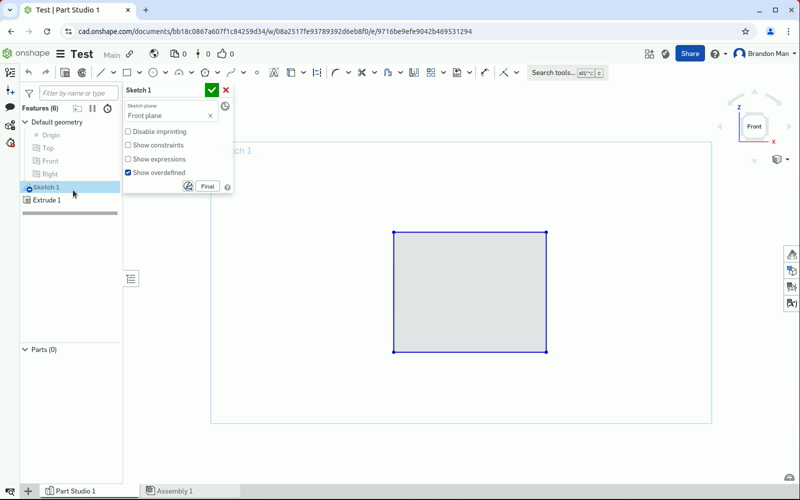
mouse_move(229, 92)
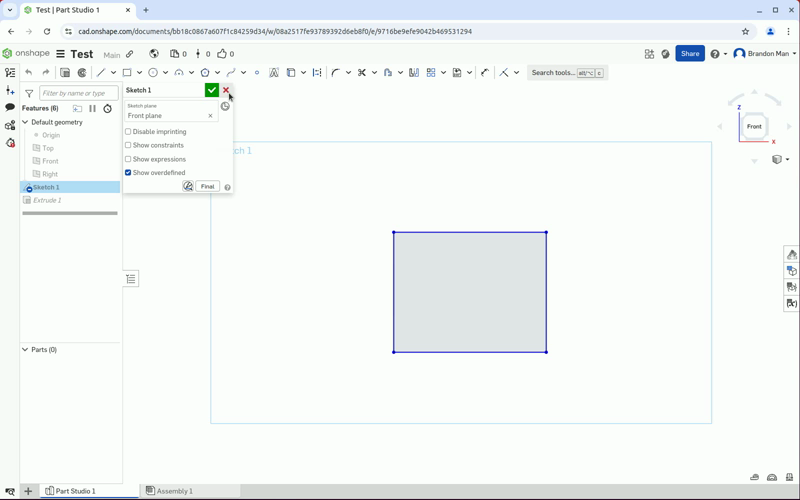
click(229, 92)
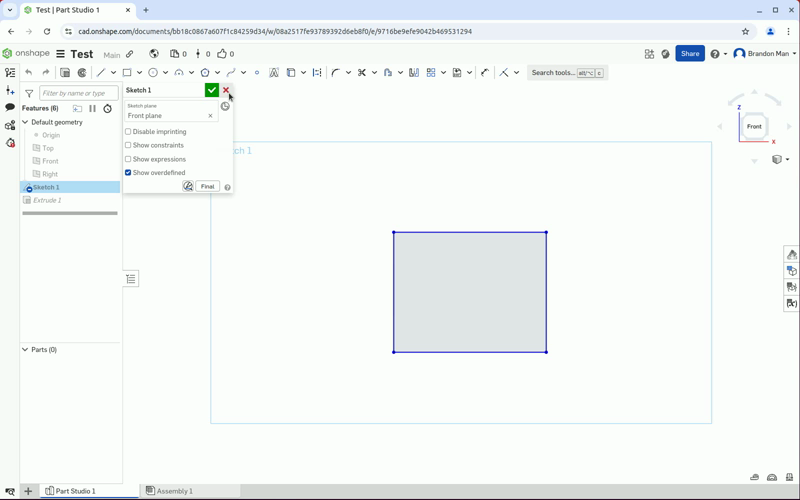
key(shift+s)
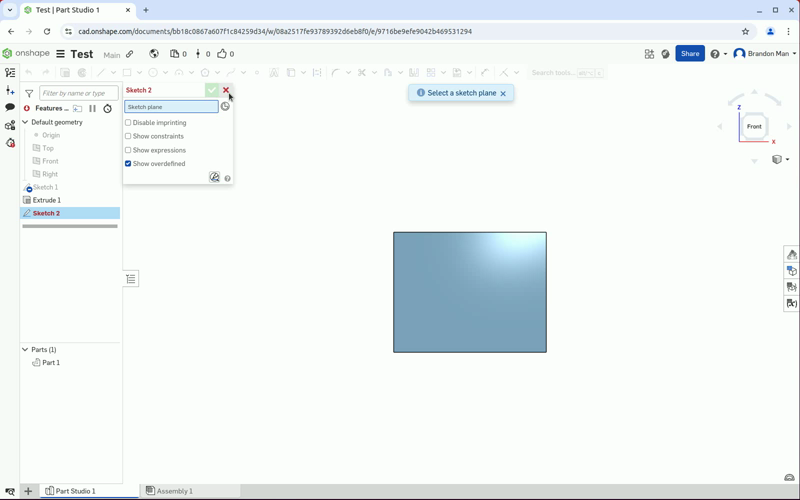
mouse_move(73, 163)
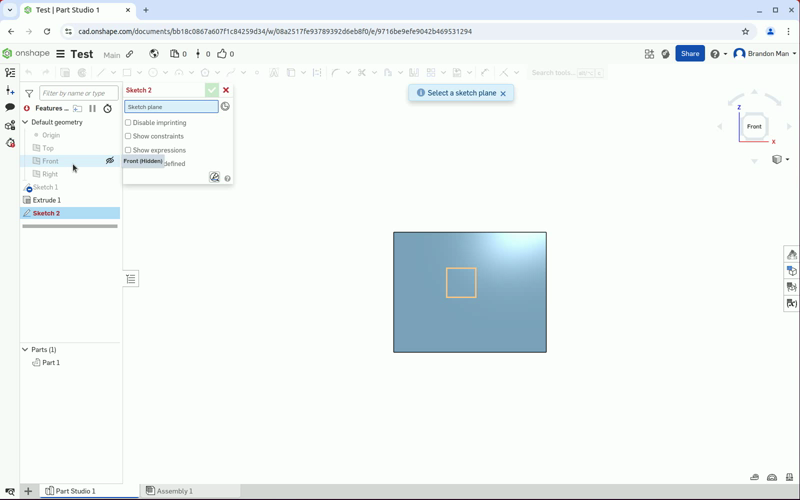
click(73, 163)
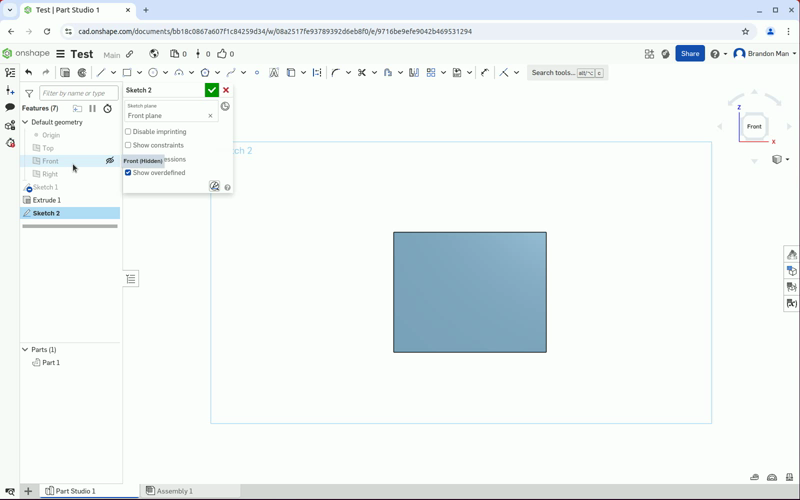
mouse_move(73, 352)
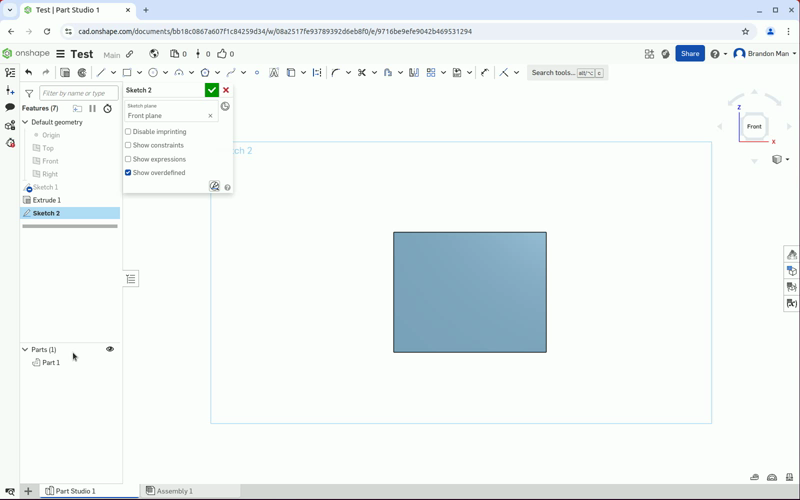
key(y)
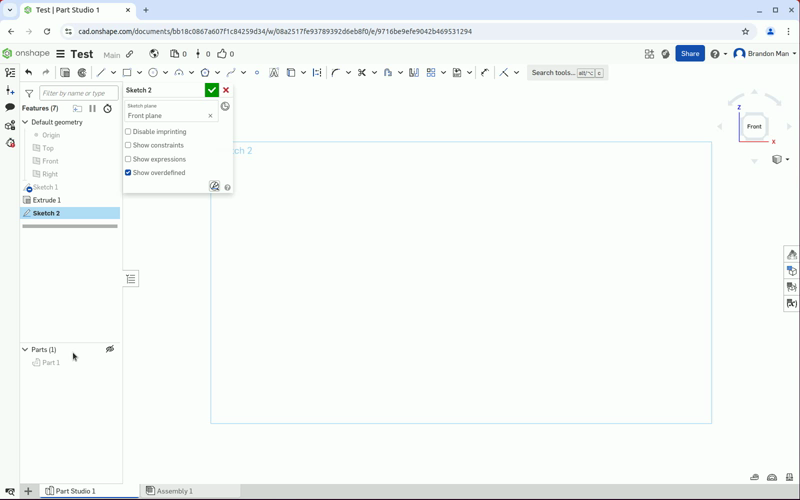
key(c)
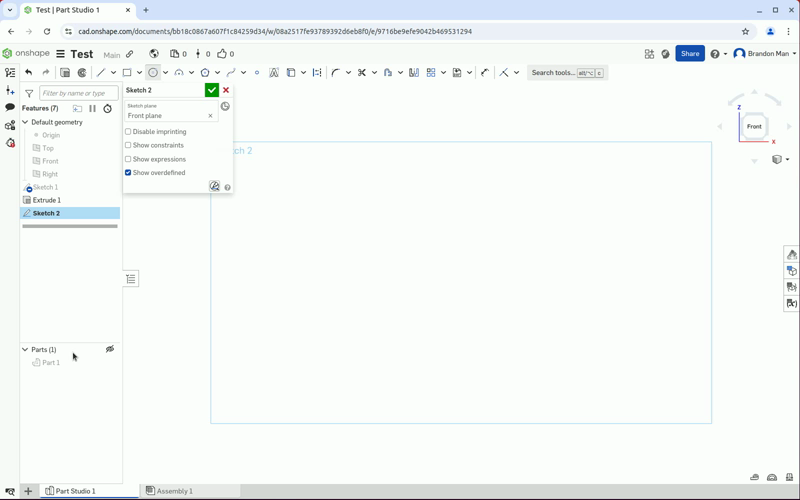
key_down(shift)
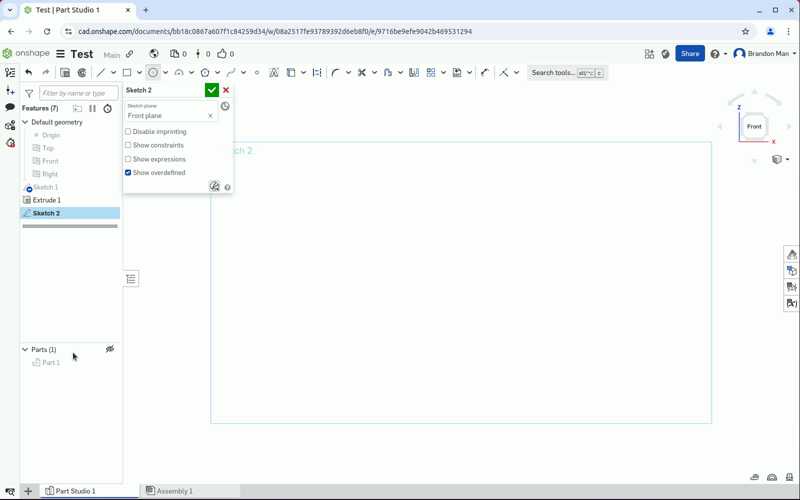
mouse_move(514, 255)
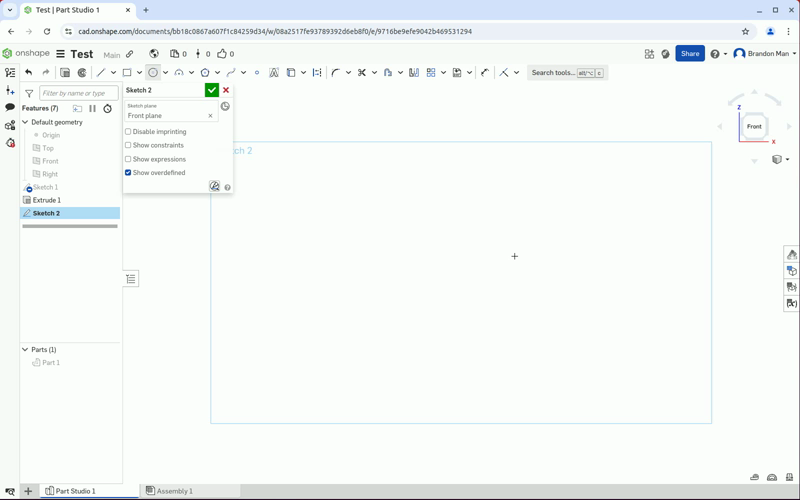
click(514, 255)
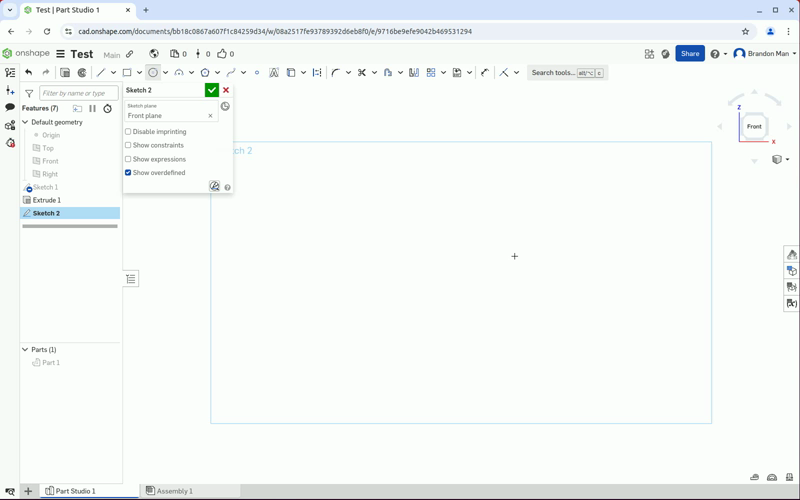
key_up(shift)
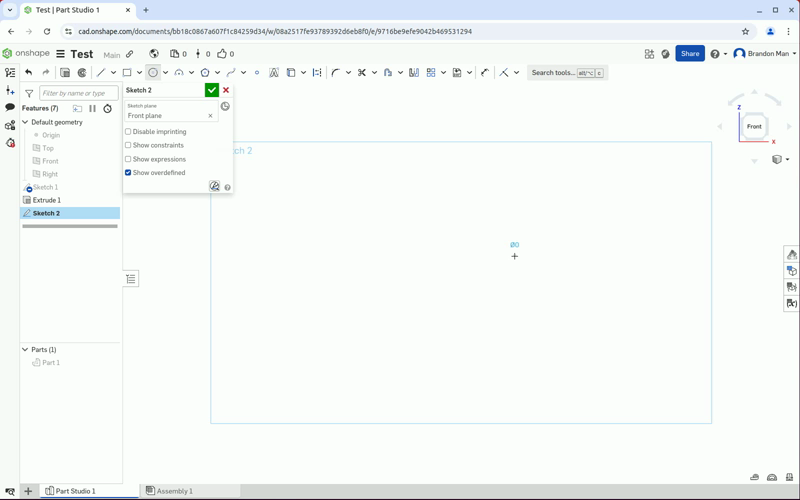
mouse_move(522, 255)
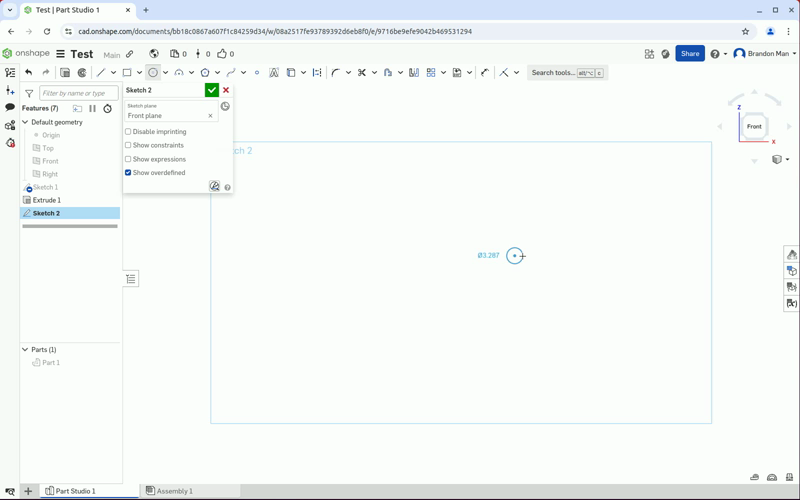
click(522, 255)
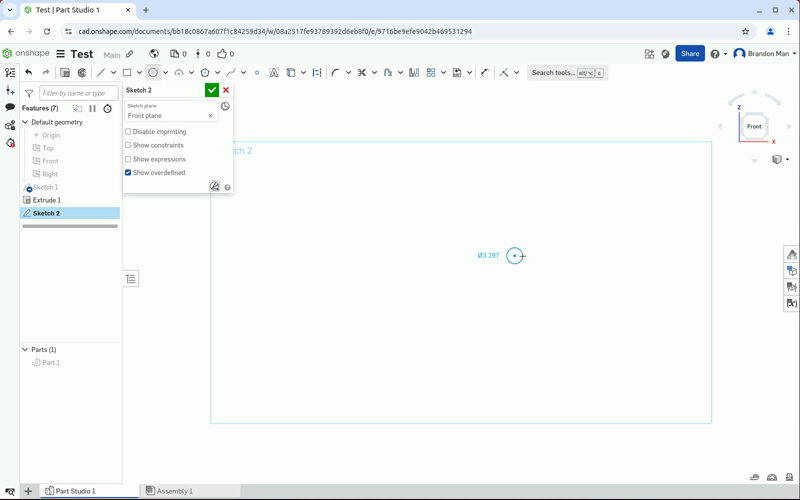
key(esc)
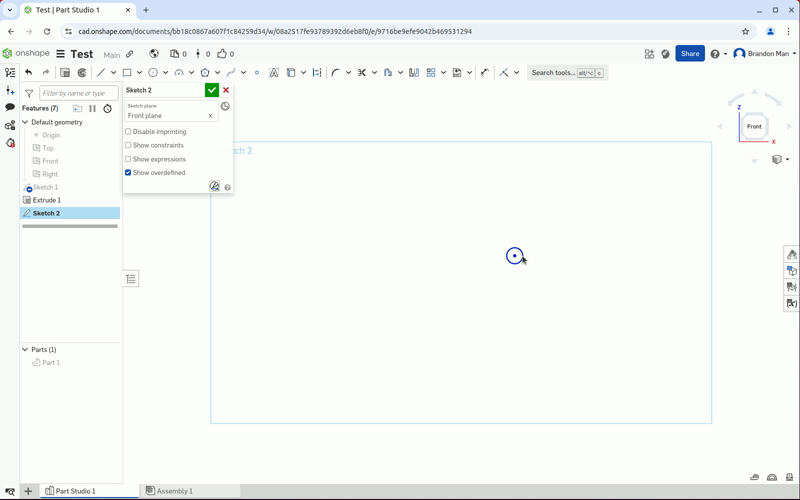
mouse_move(517, 257)
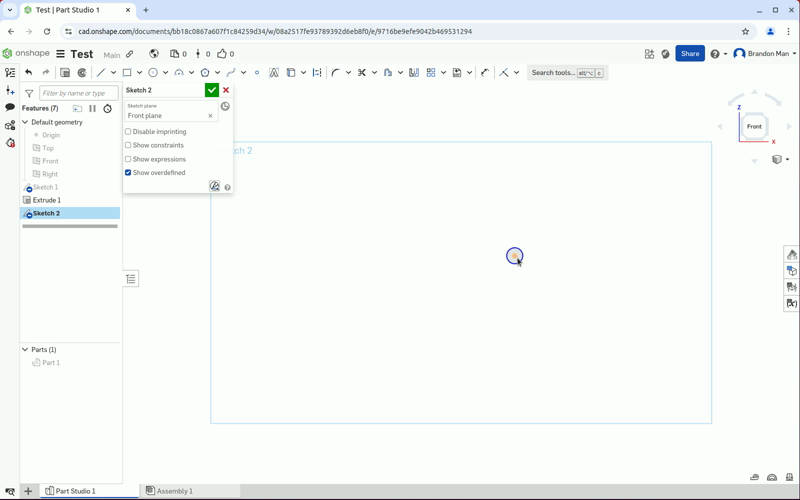
scroll(6)
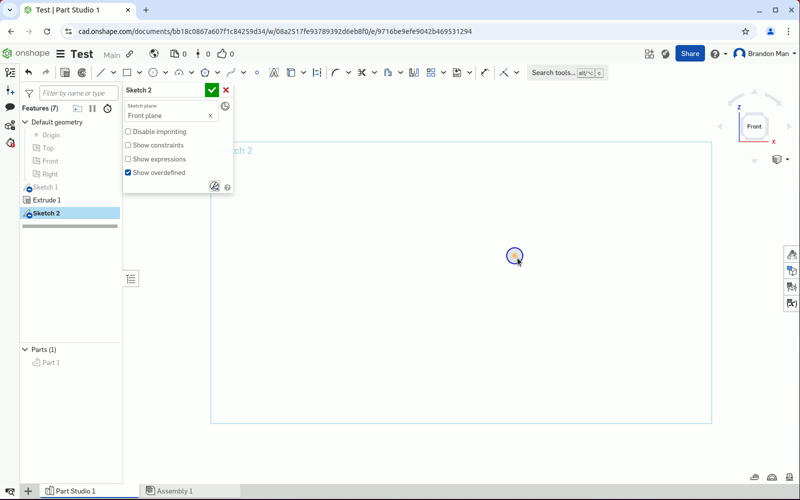
scroll(6)
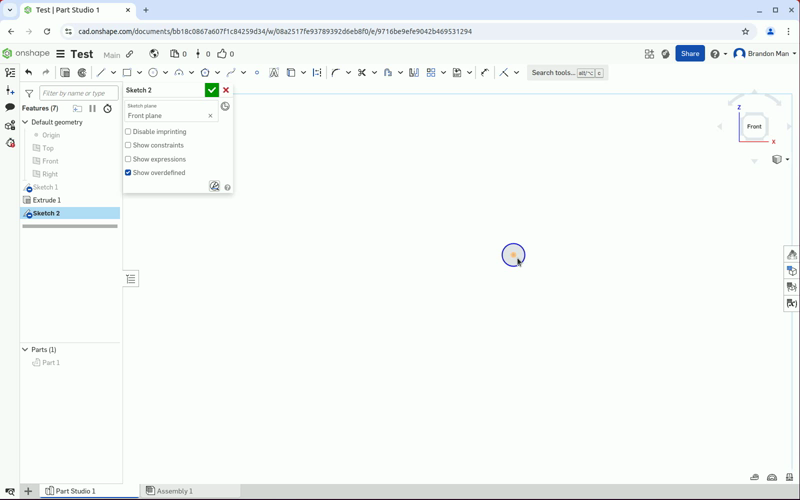
scroll(6)
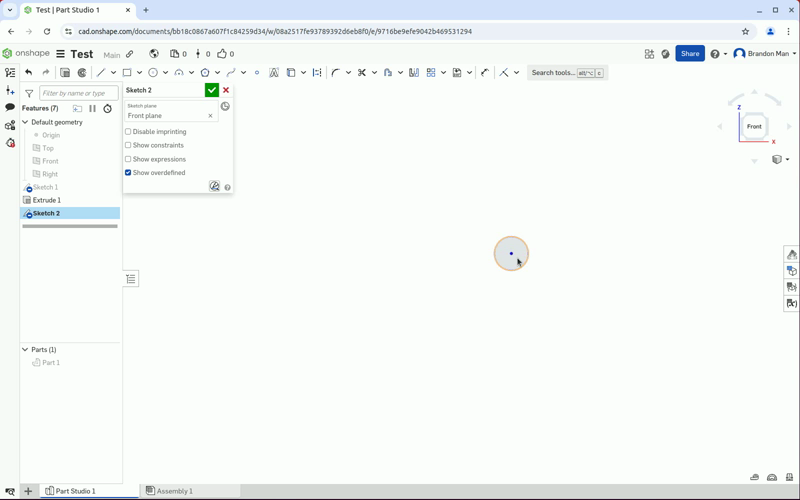
scroll(6)
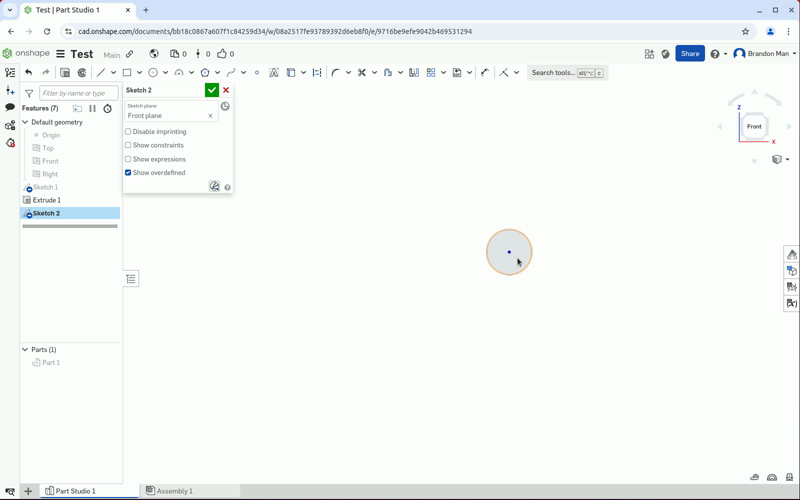
scroll(6)
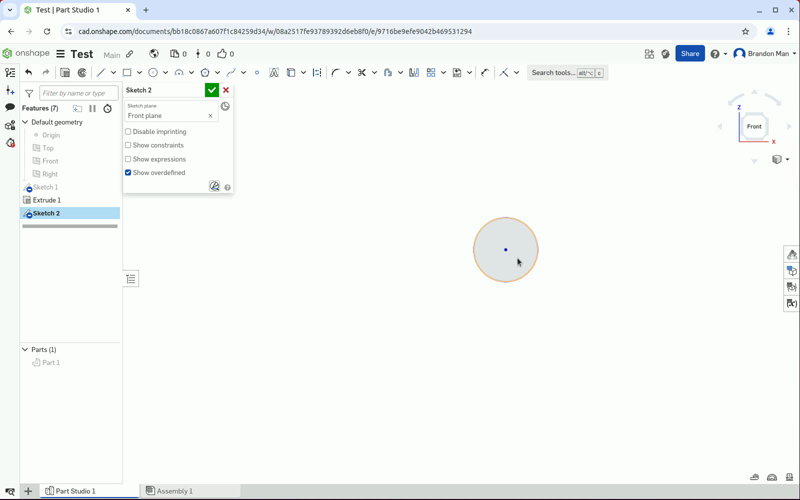
scroll(6)
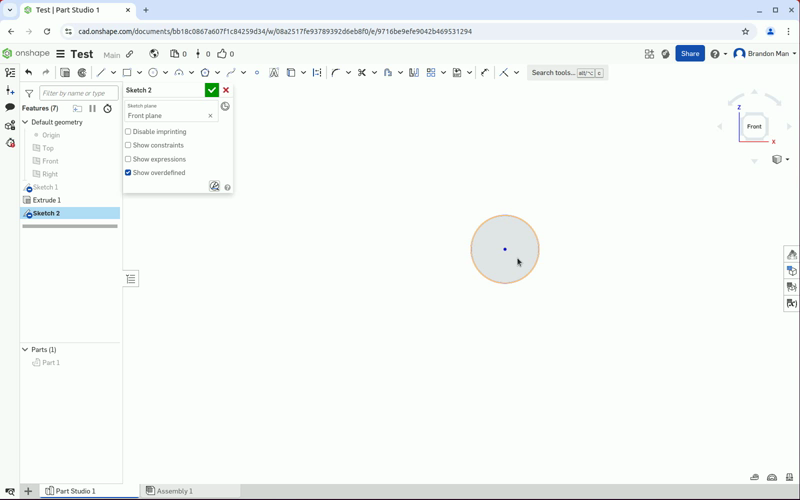
scroll(6)
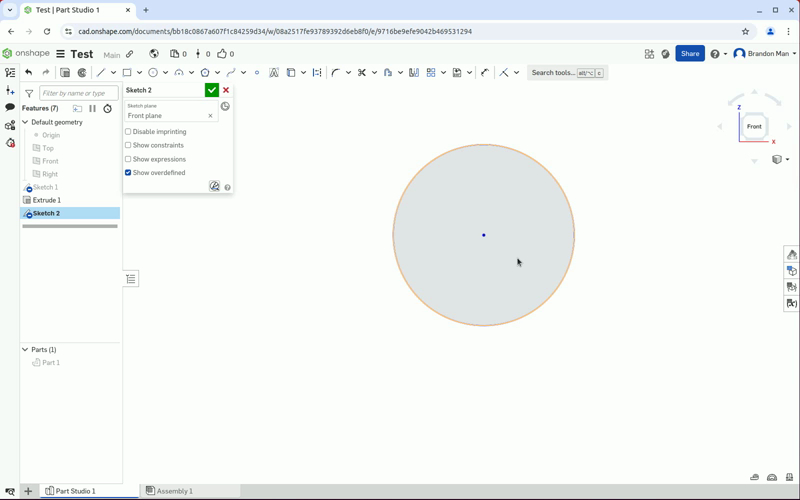
click(517, 257)
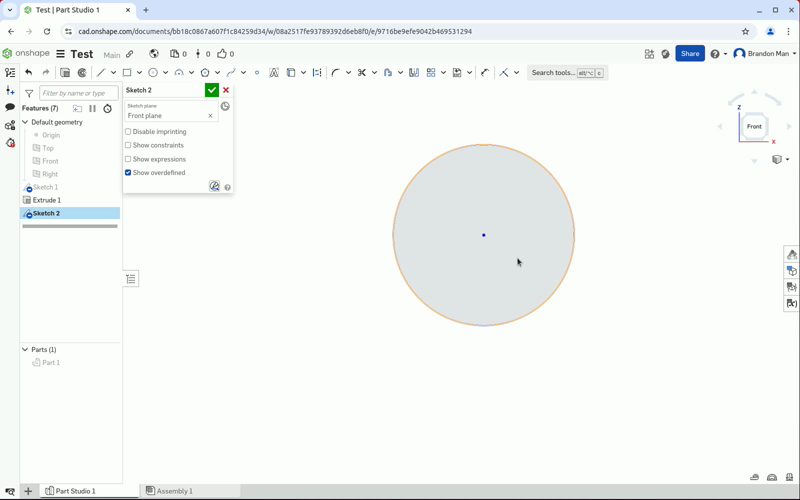
scroll(-6)
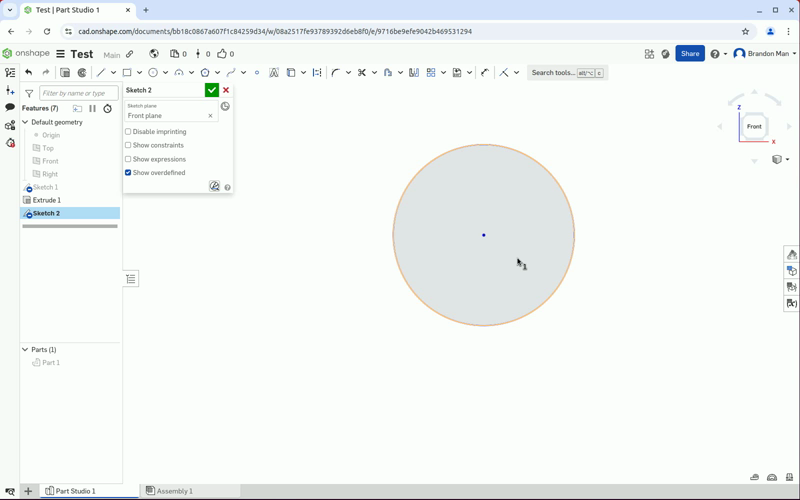
scroll(-6)
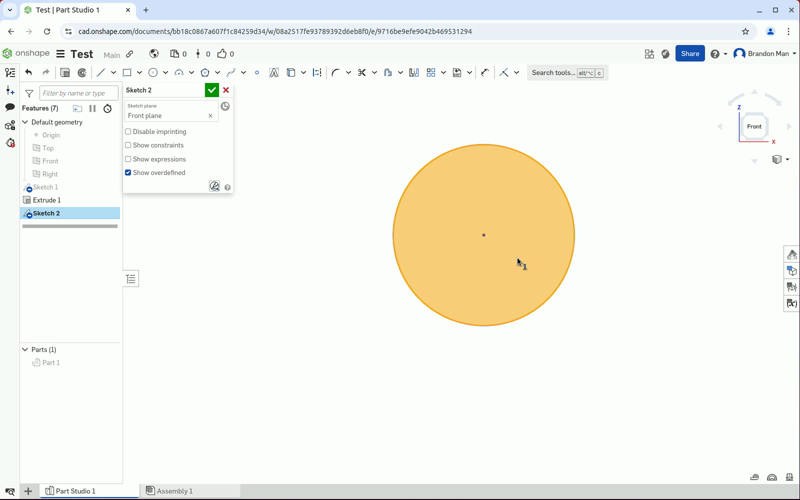
scroll(-6)
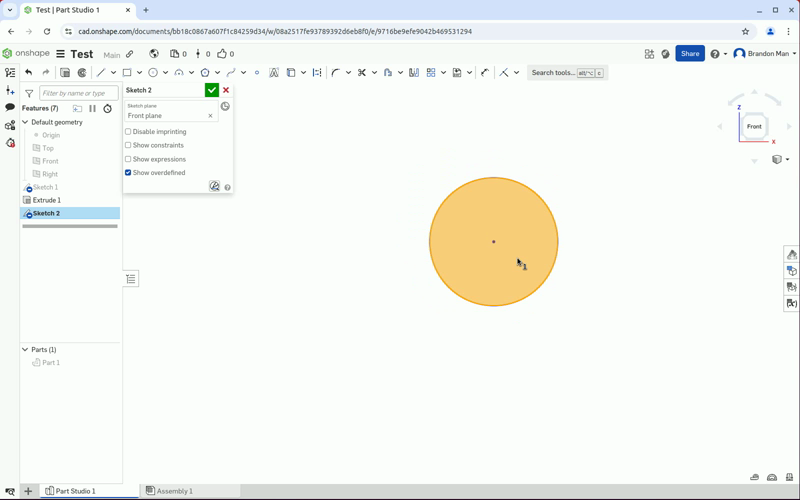
scroll(-6)
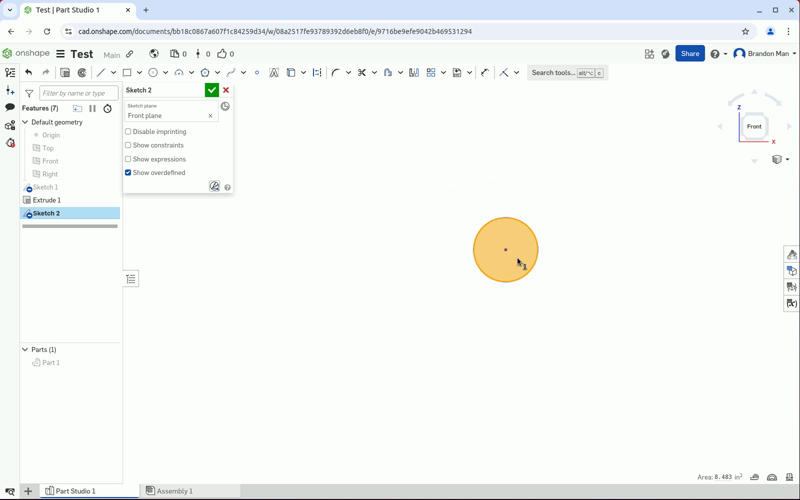
scroll(-6)
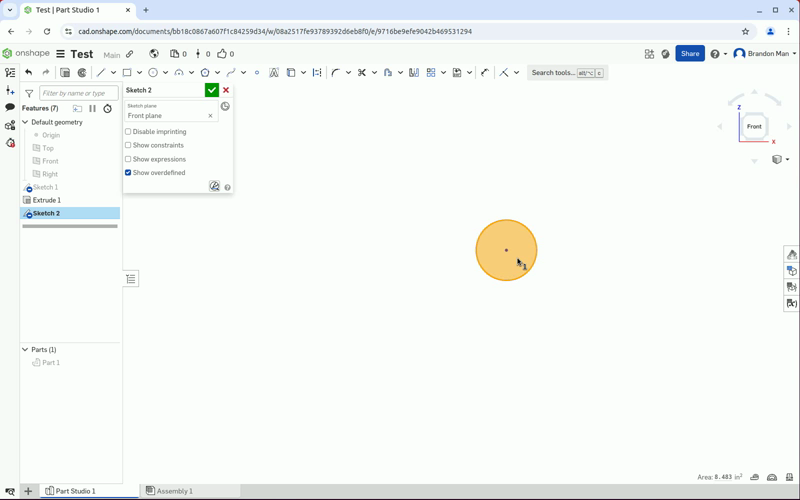
scroll(-6)
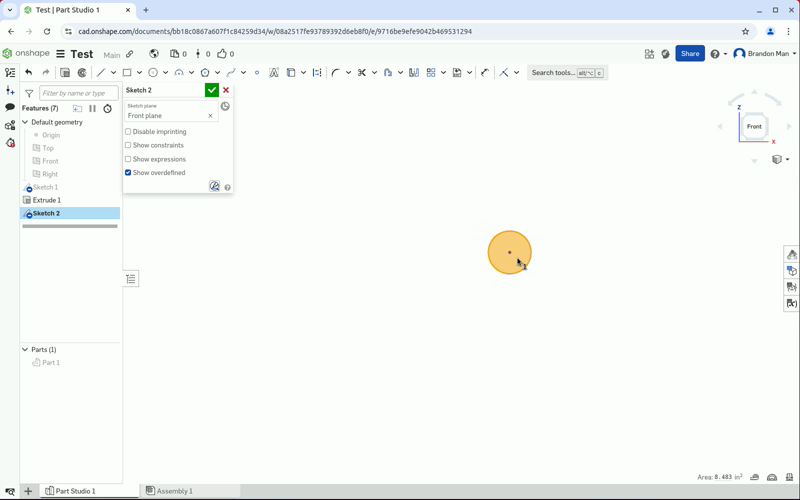
scroll(-6)
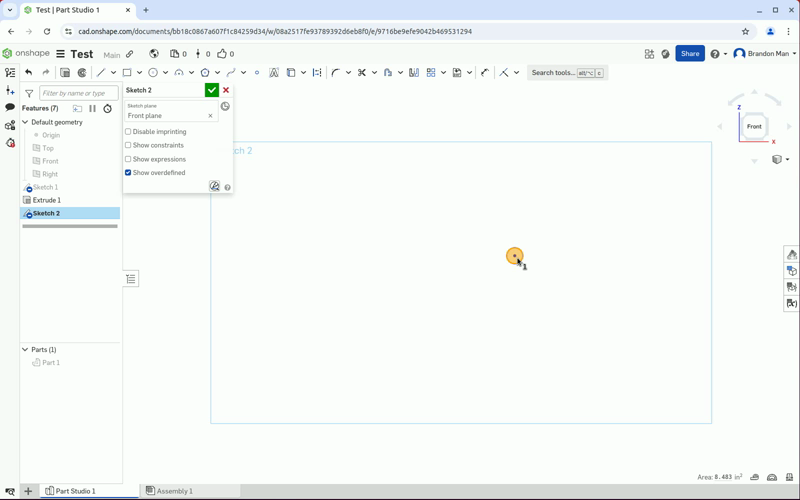
mouse_move(73, 352)
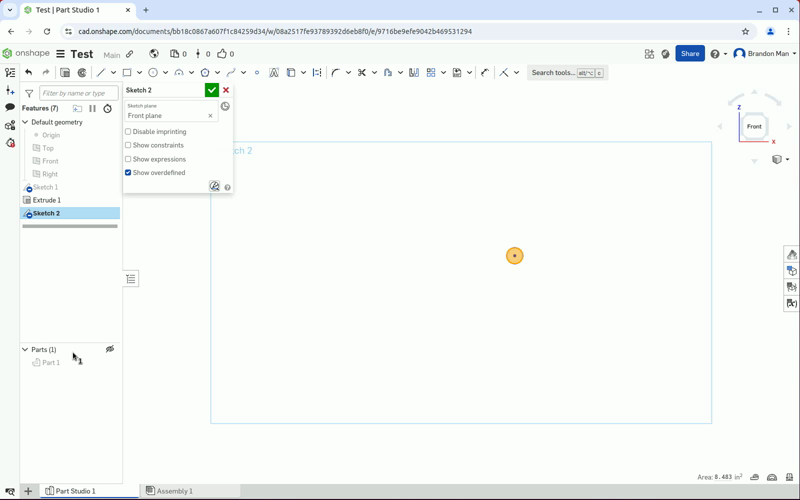
key(shift+y)
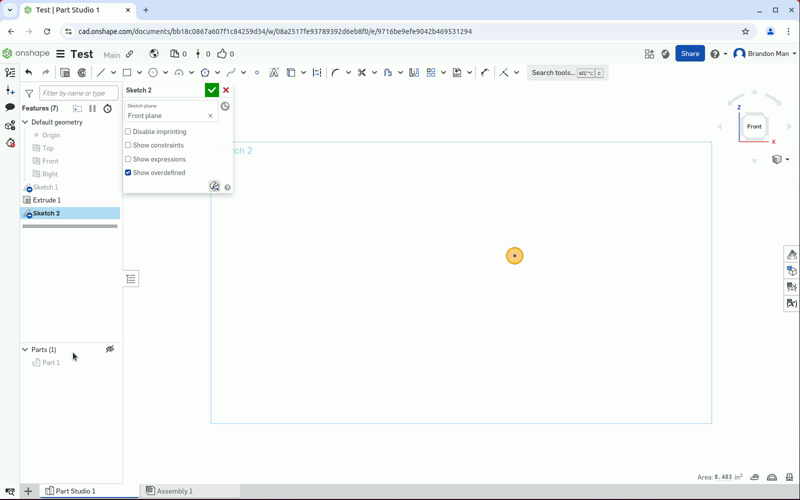
key(shift+e)
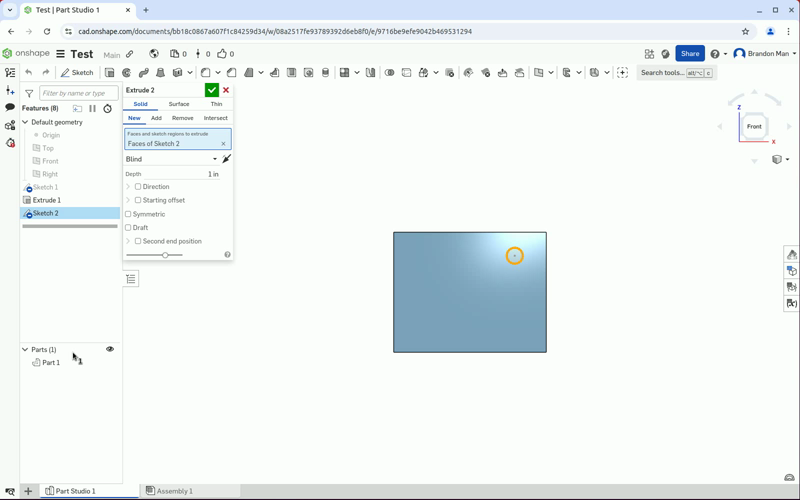
mouse_move(143, 106)
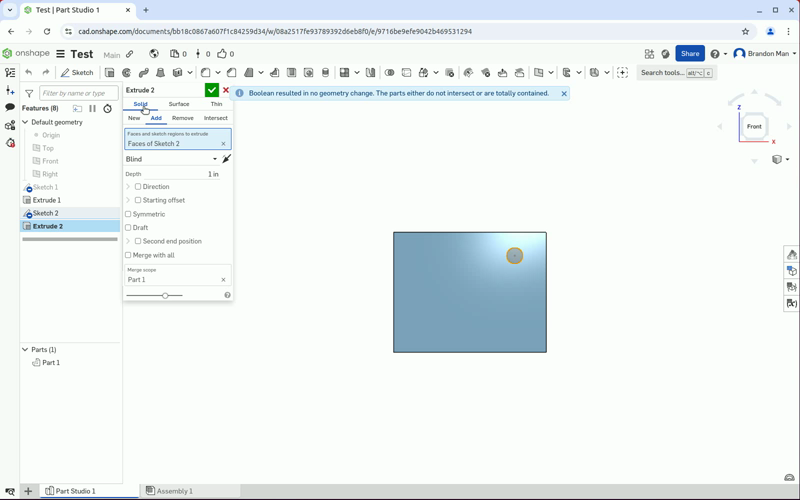
click(143, 106)
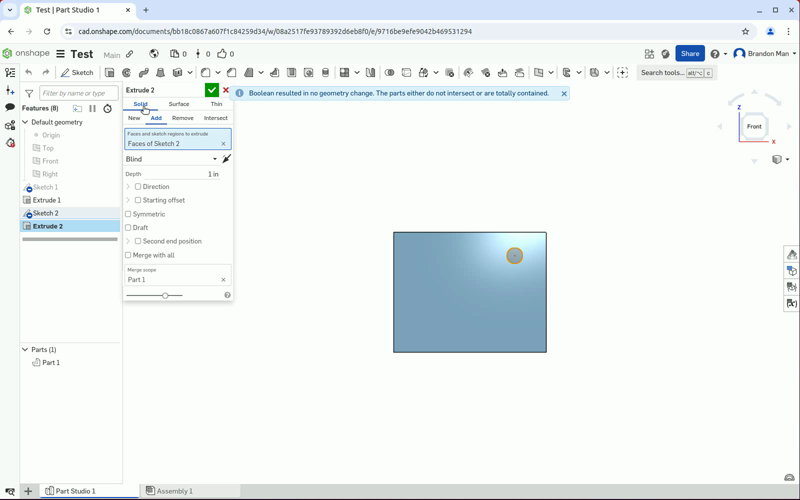
mouse_move(137, 120)
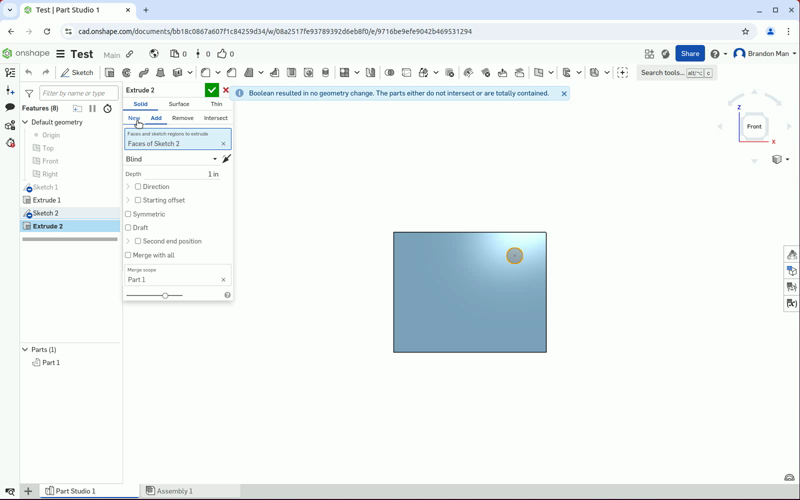
click(137, 120)
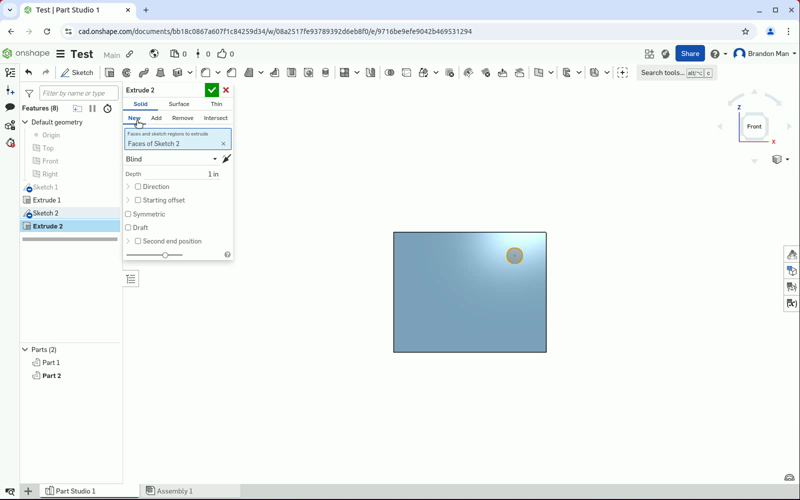
key(tab, 4)
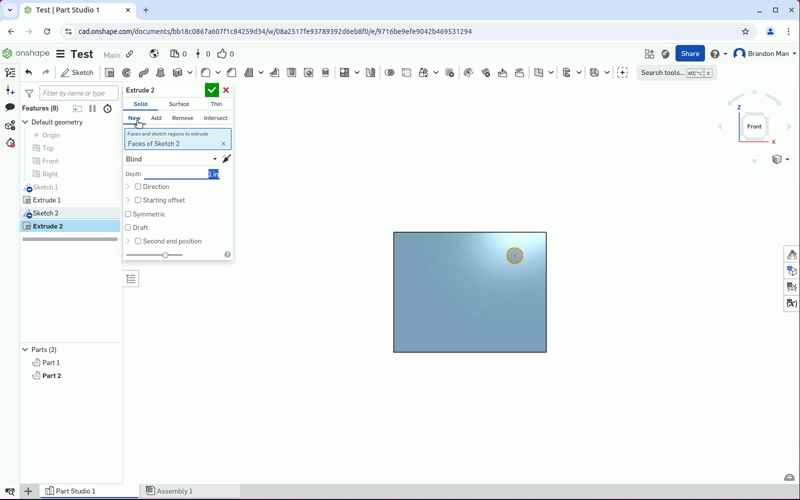
text(16.609)
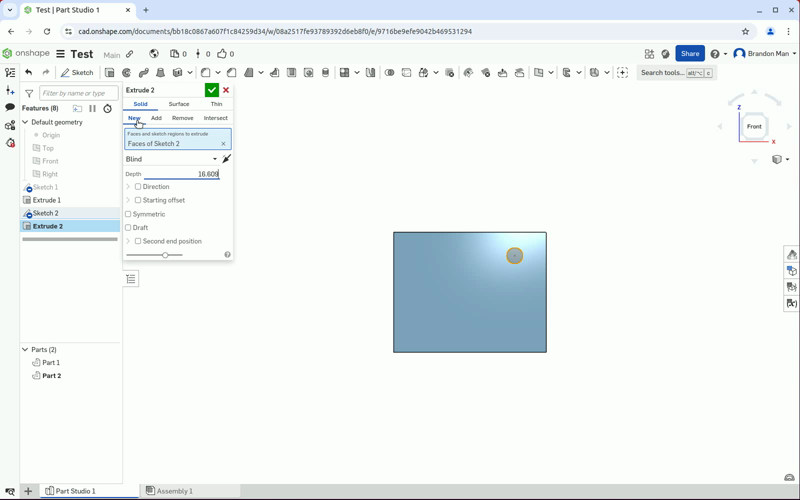
key(enter)
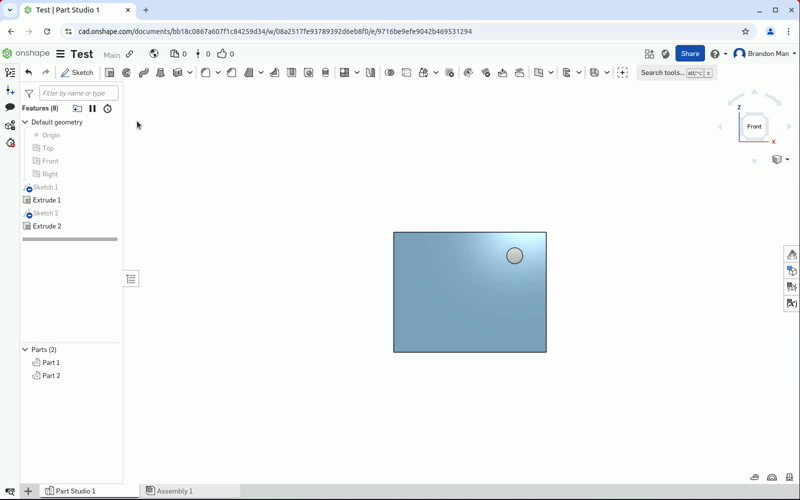
key(shift+h)
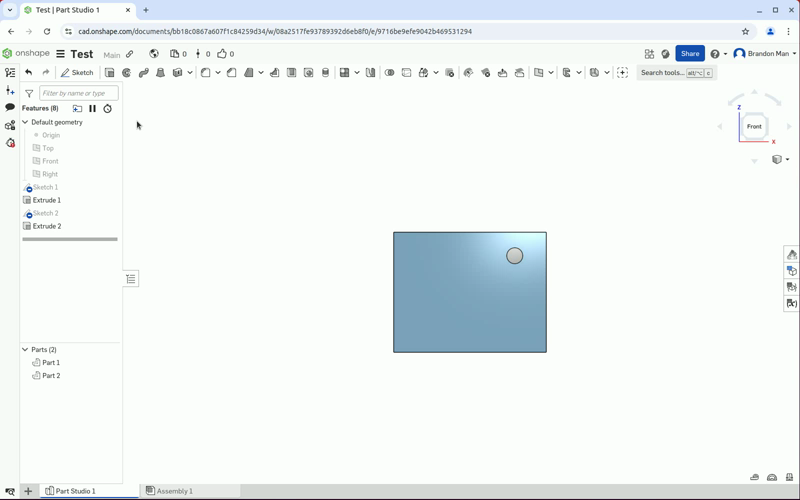
key(shift+h)
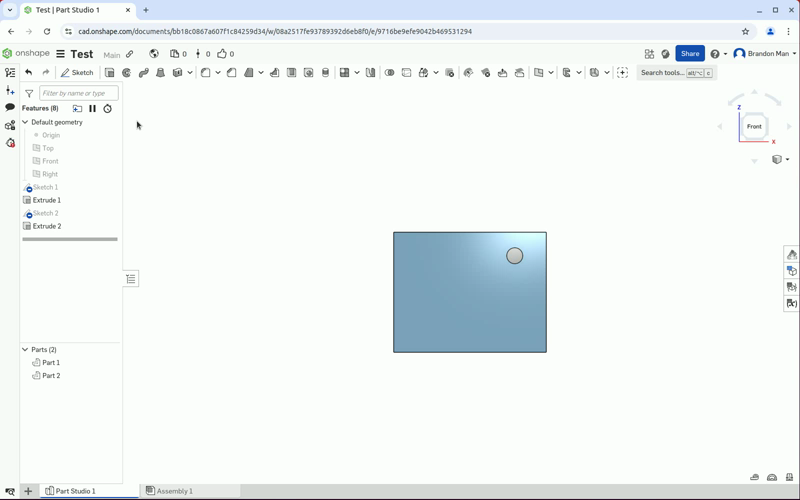
mouse_move(73, 189)
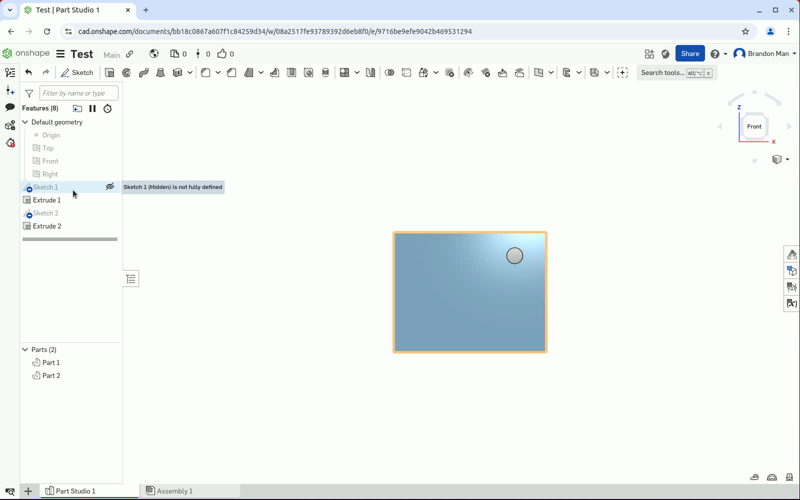
click(73, 189)
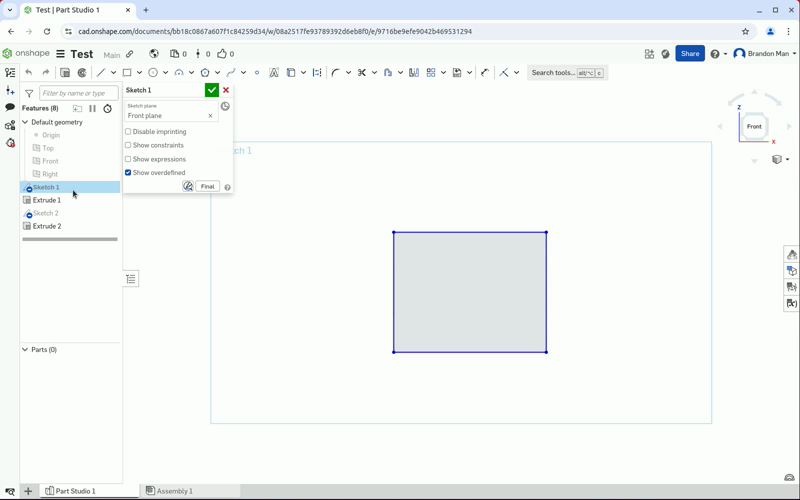
mouse_move(229, 92)
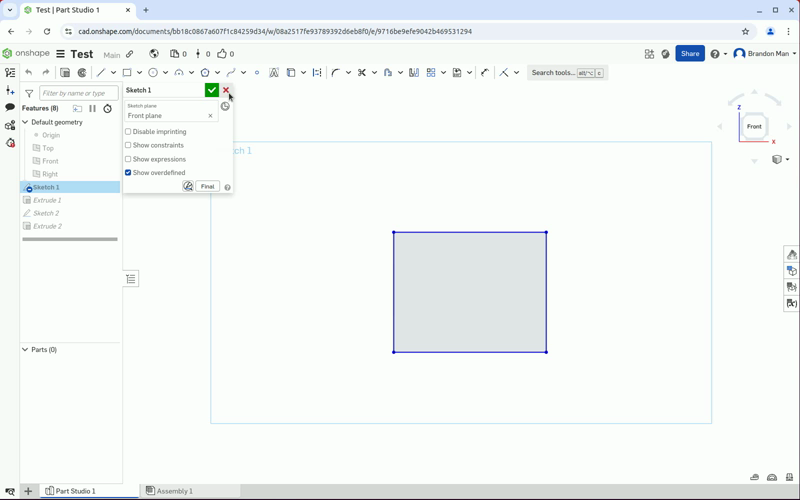
click(229, 92)
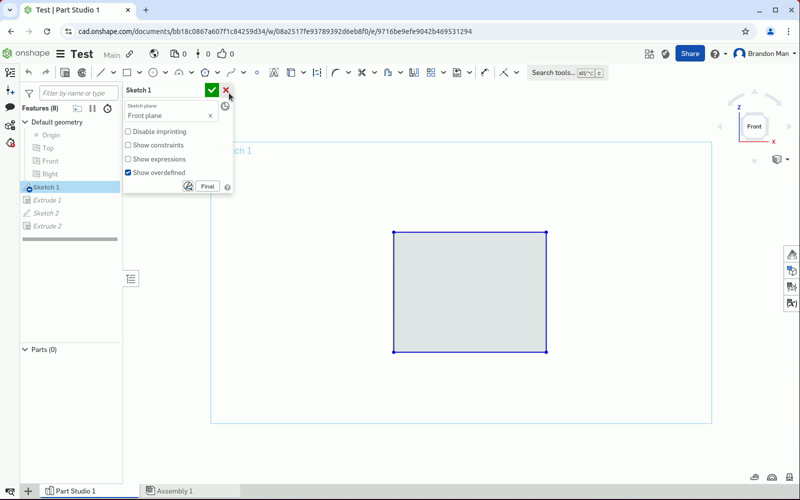
key(shift+s)
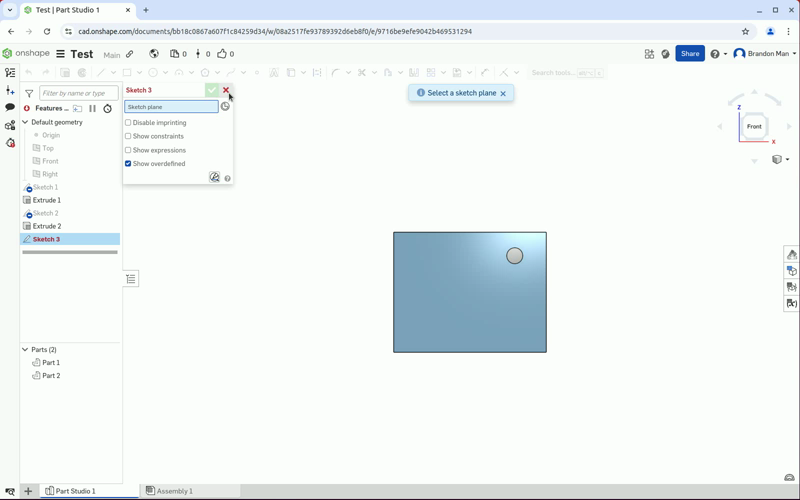
mouse_move(73, 163)
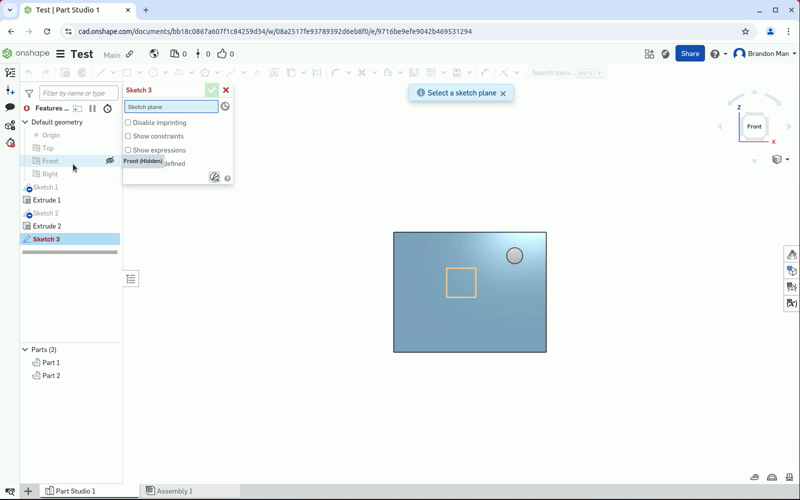
click(73, 163)
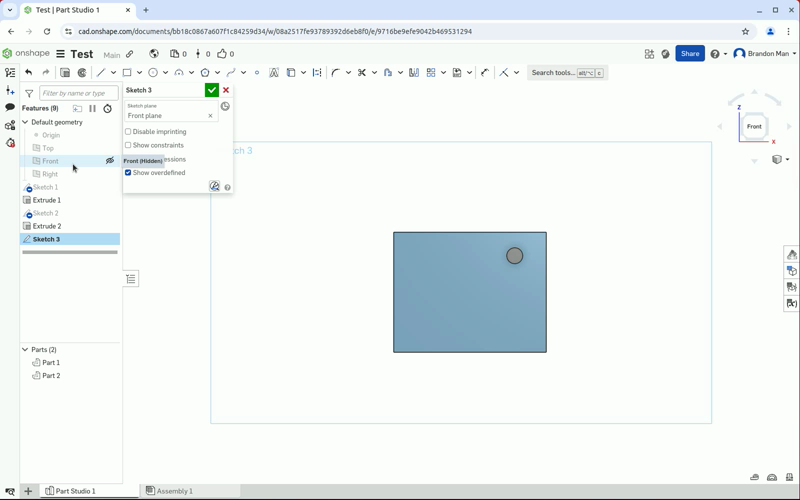
mouse_move(73, 352)
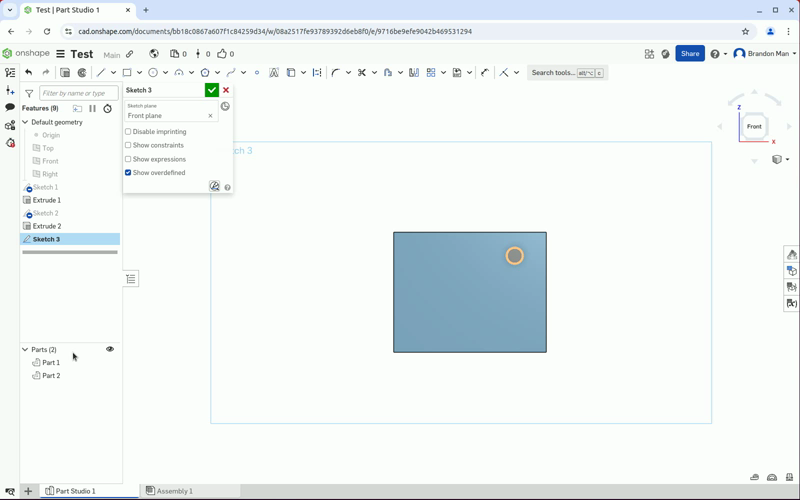
key(y)
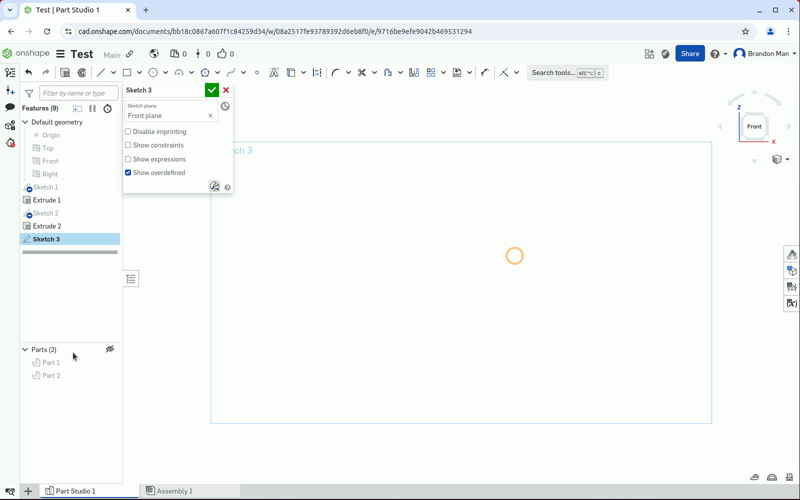
key(l)
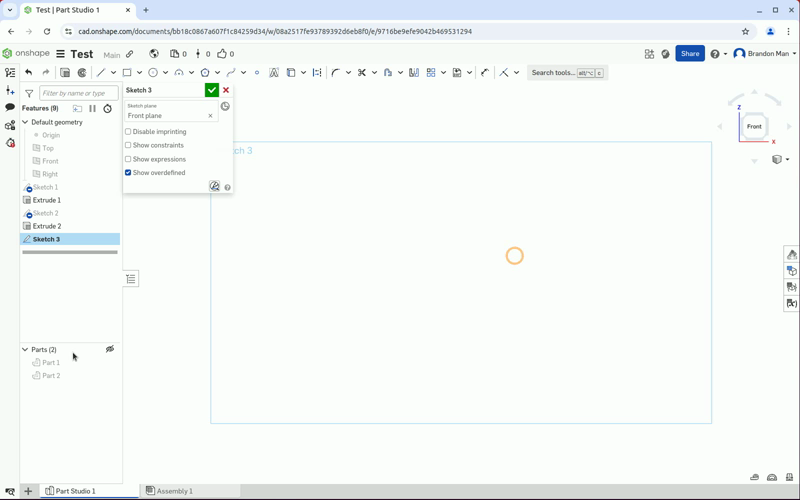
key_down(shift)
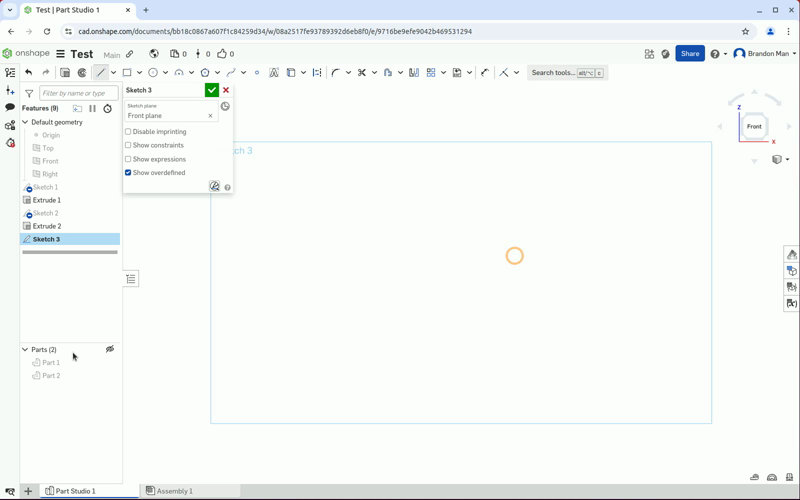
mouse_move(449, 368)
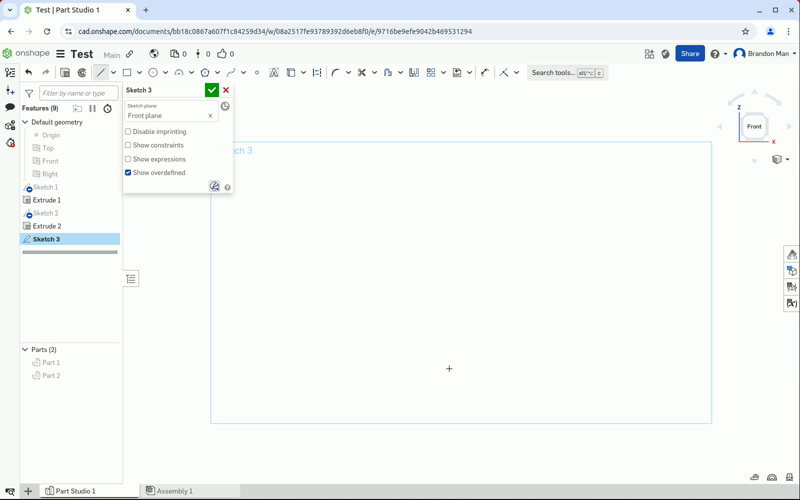
click(449, 368)
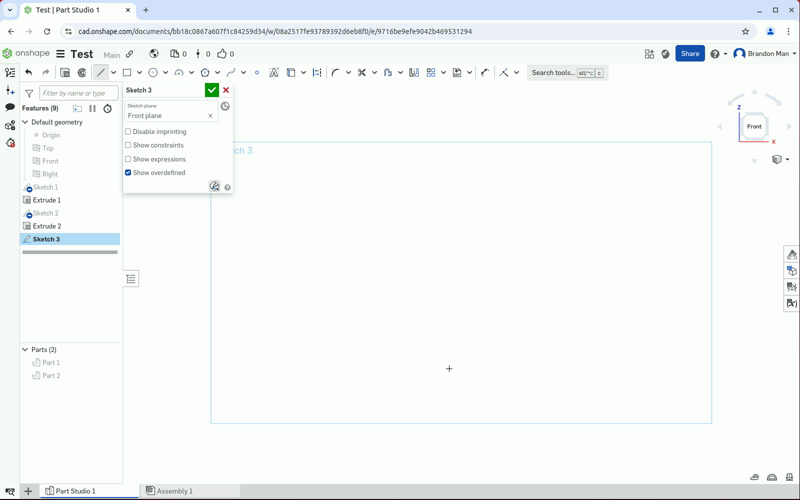
key_up(shift)
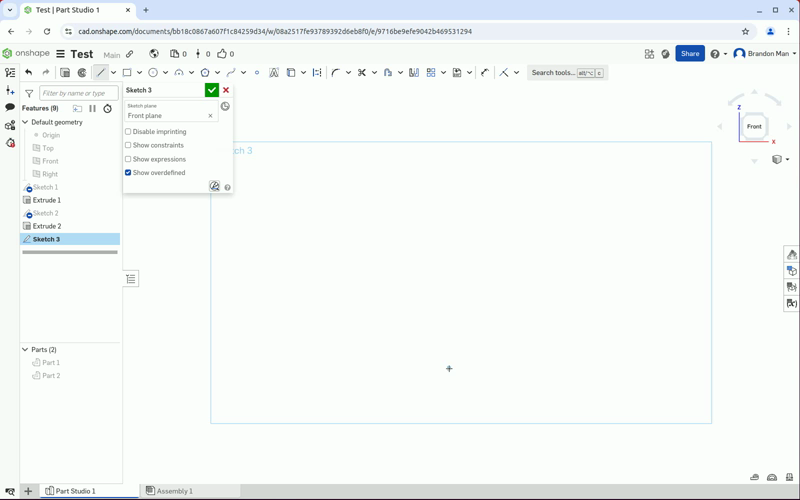
key_down(shift)
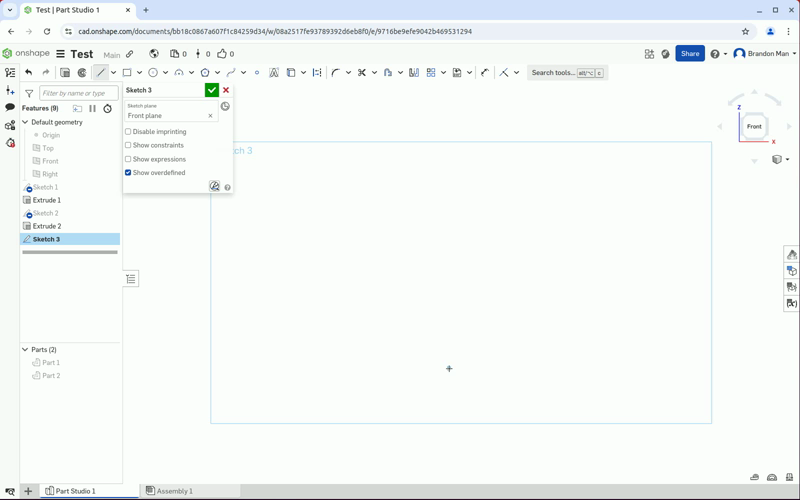
mouse_move(479, 368)
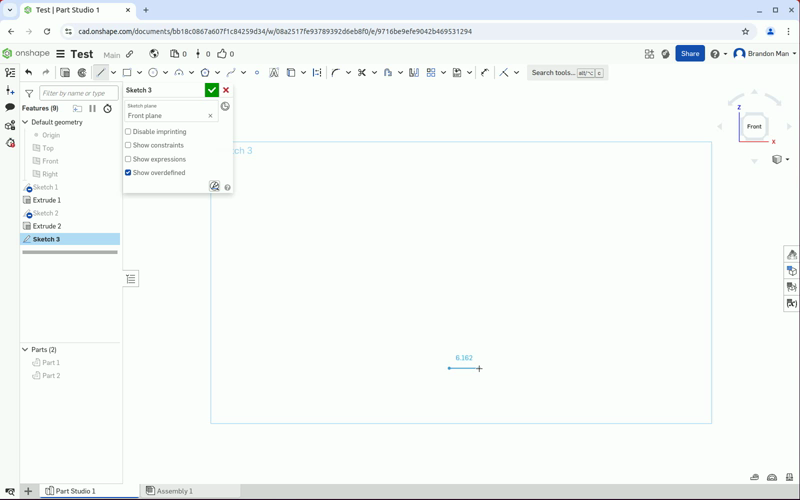
mouse_move(504, 368)
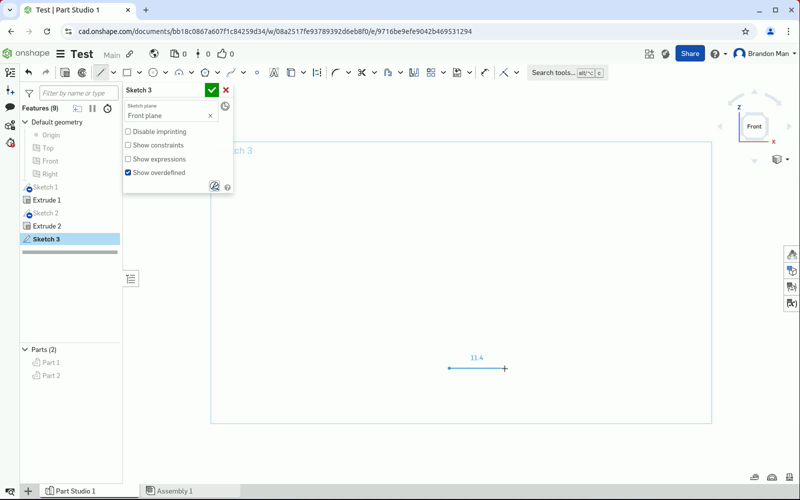
click(504, 368)
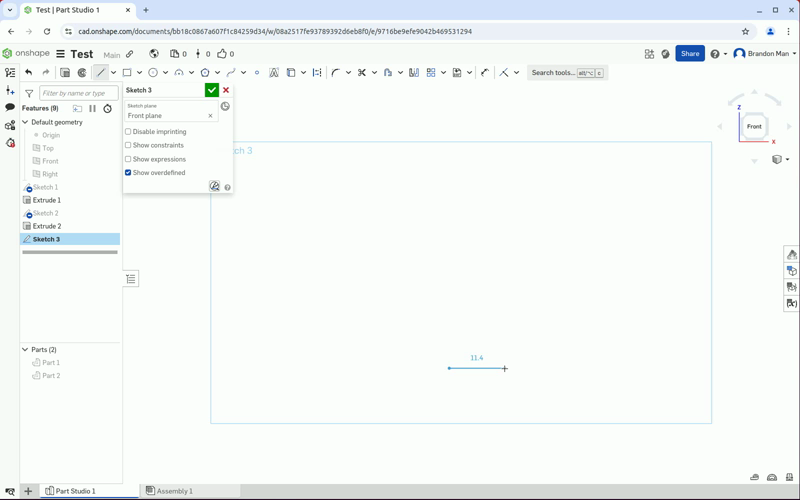
key_up(shift)
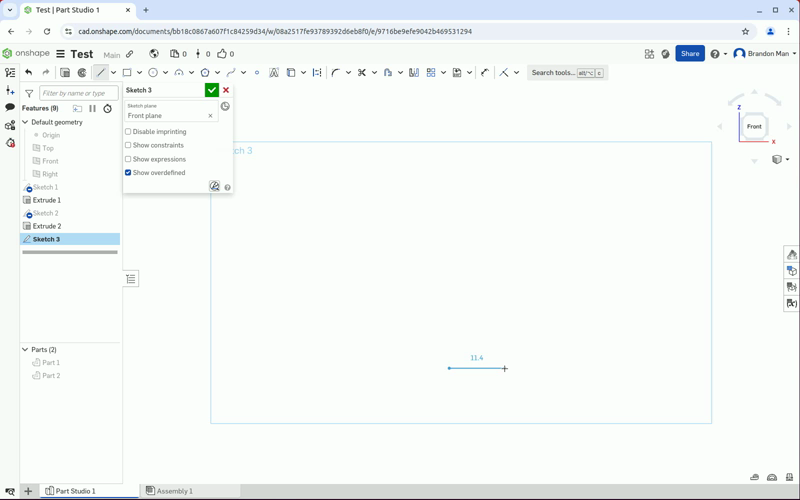
key_down(shift)
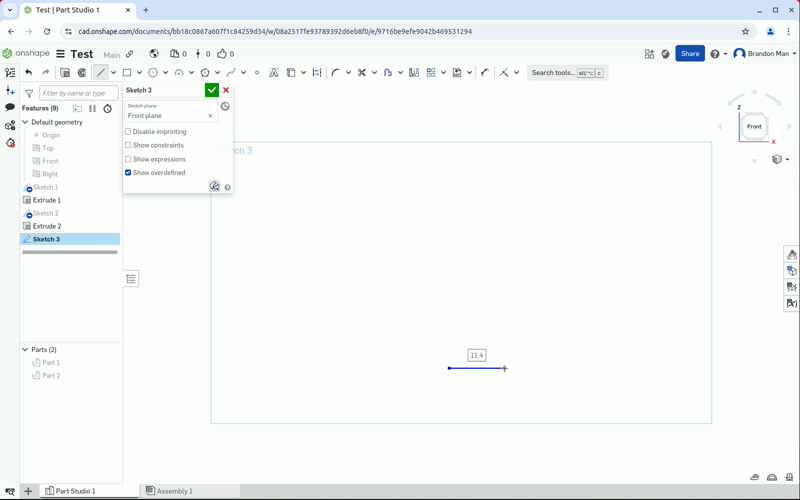
mouse_move(534, 368)
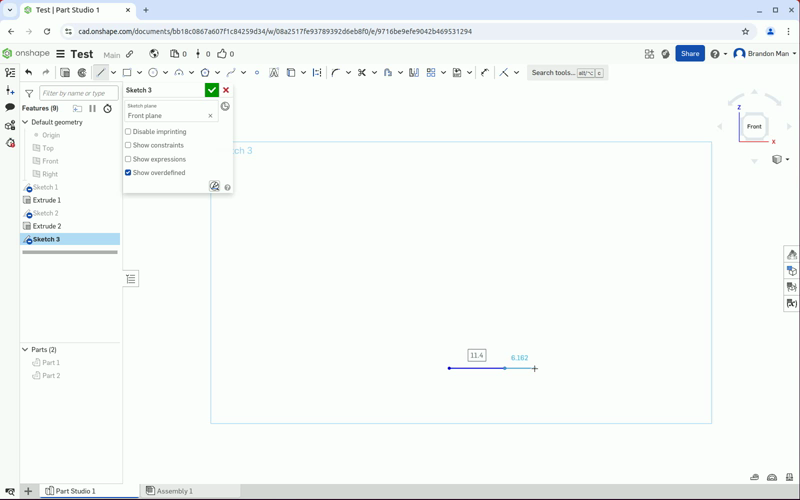
mouse_move(504, 326)
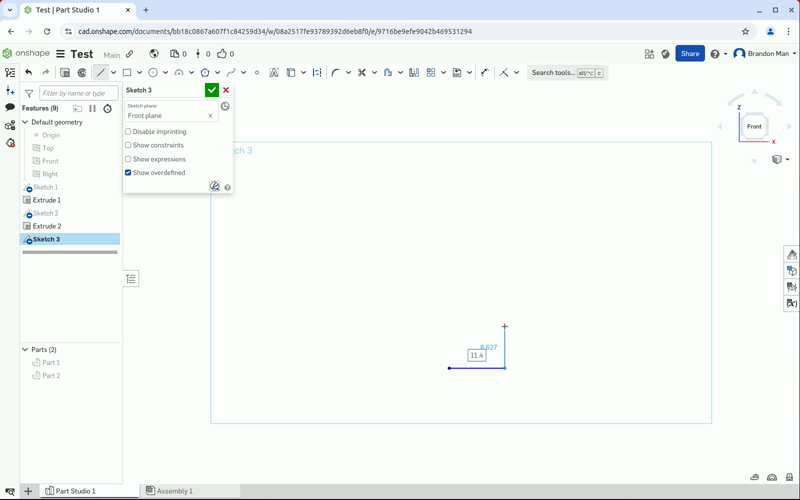
click(504, 326)
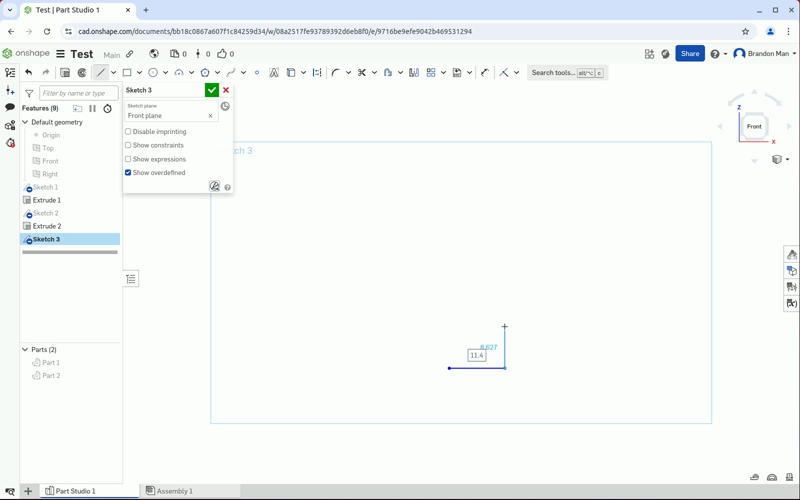
key_up(shift)
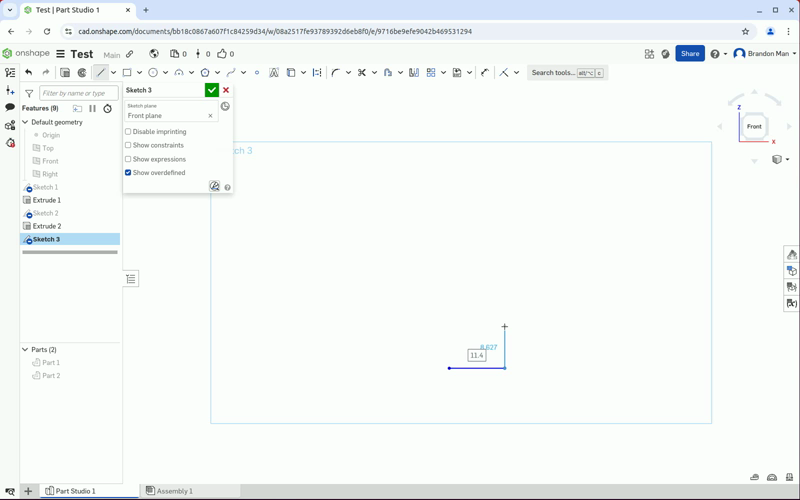
key_down(shift)
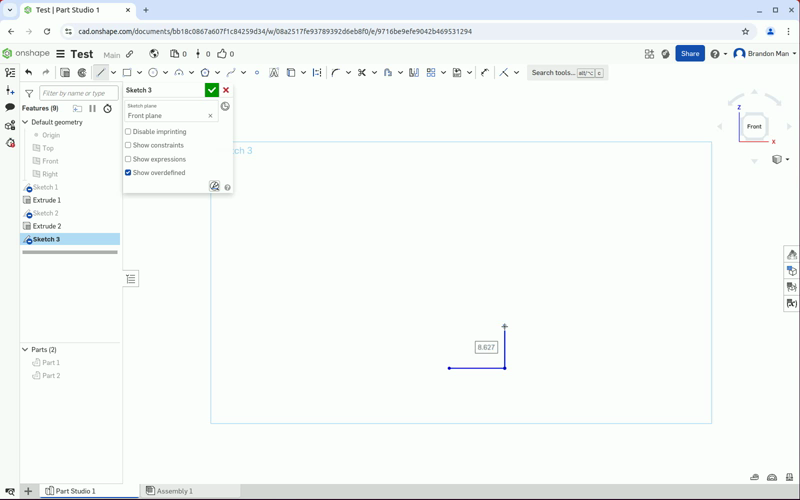
mouse_move(534, 326)
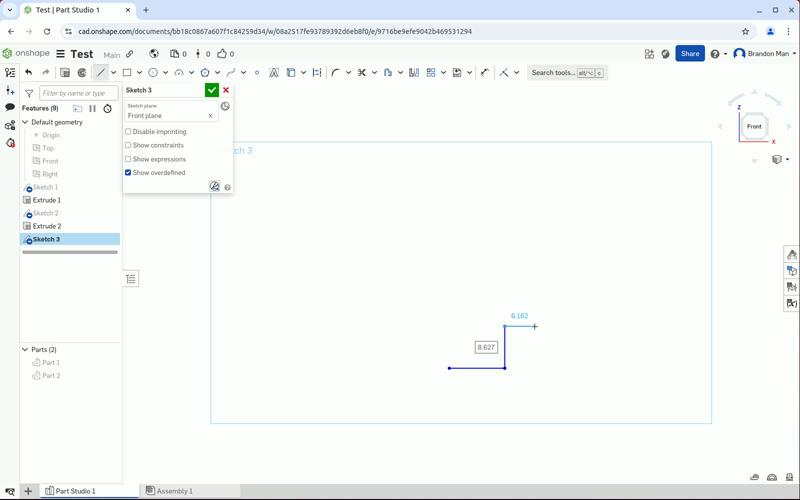
mouse_move(449, 326)
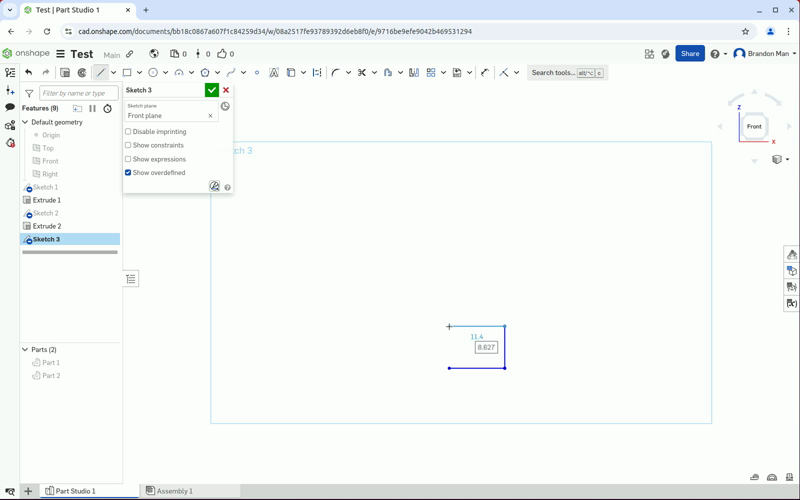
click(449, 326)
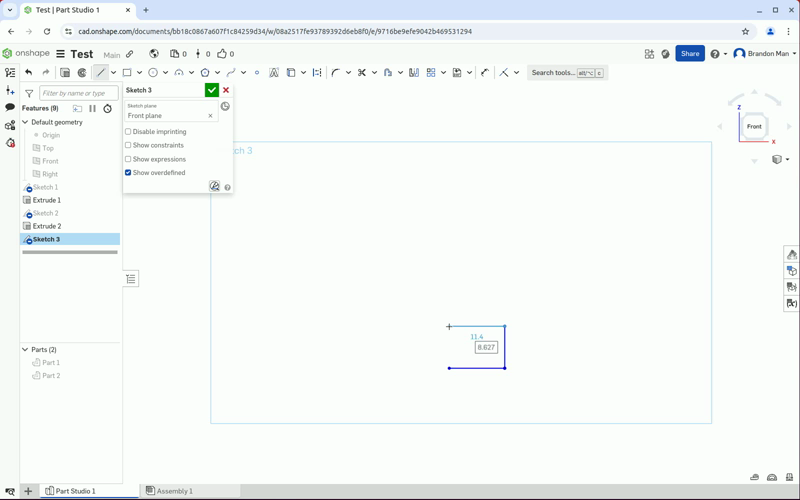
key_up(shift)
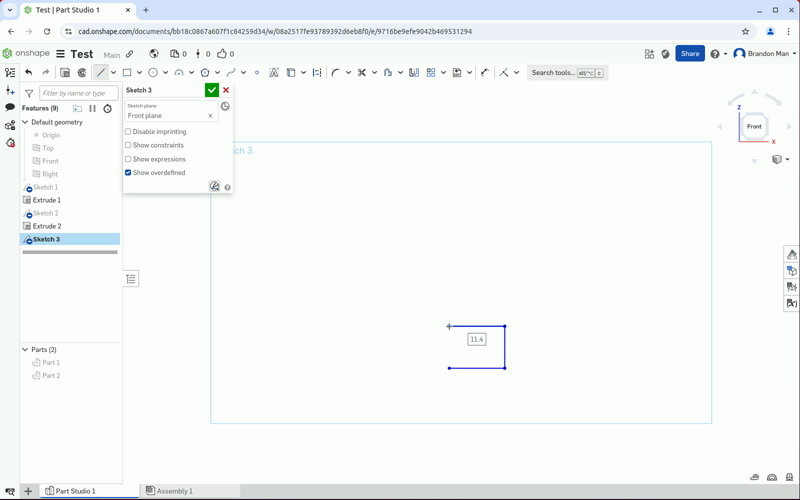
mouse_move(479, 326)
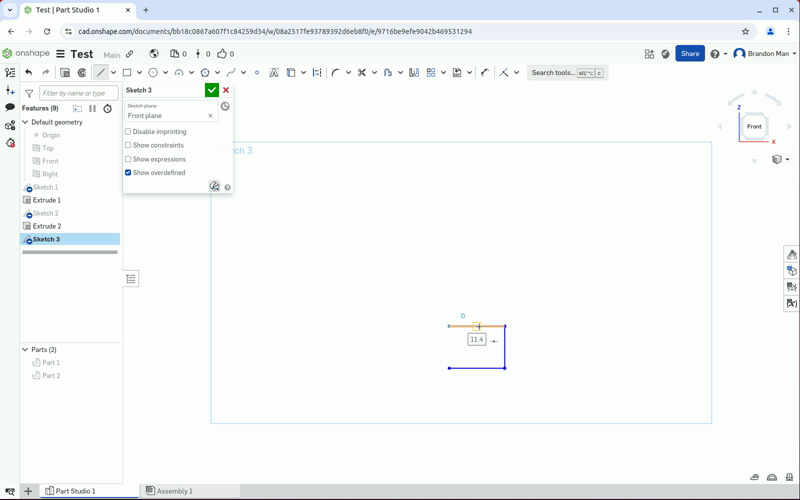
key_down(shift)
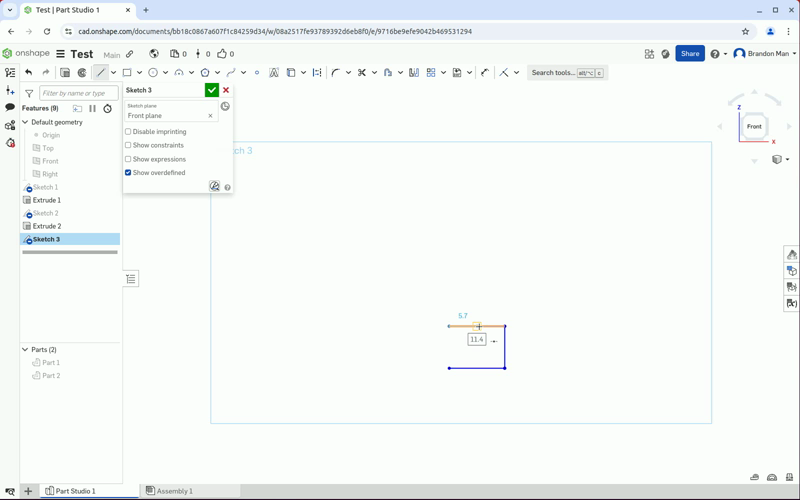
mouse_move(449, 368)
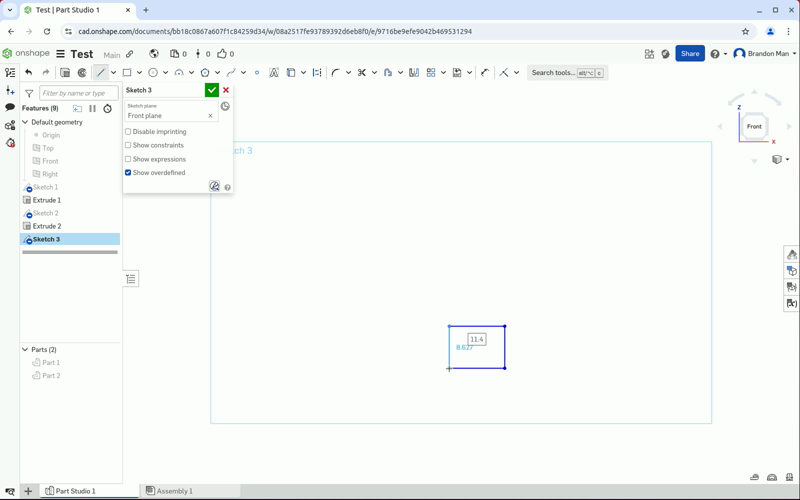
key_up(shift)
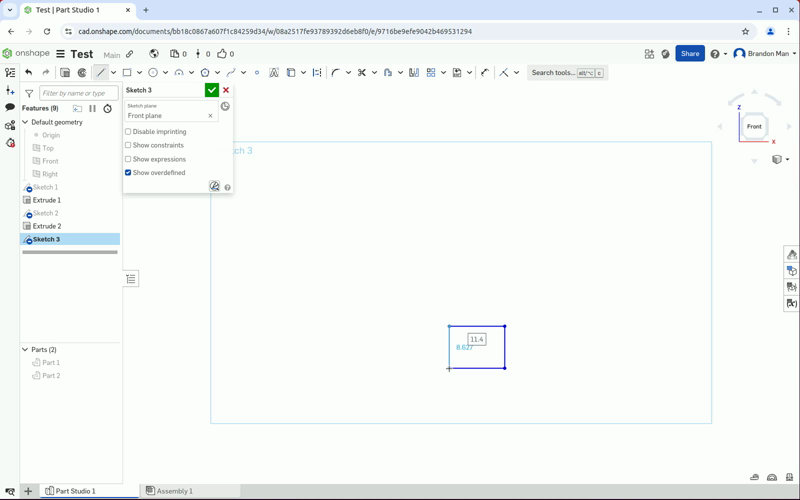
click(449, 368)
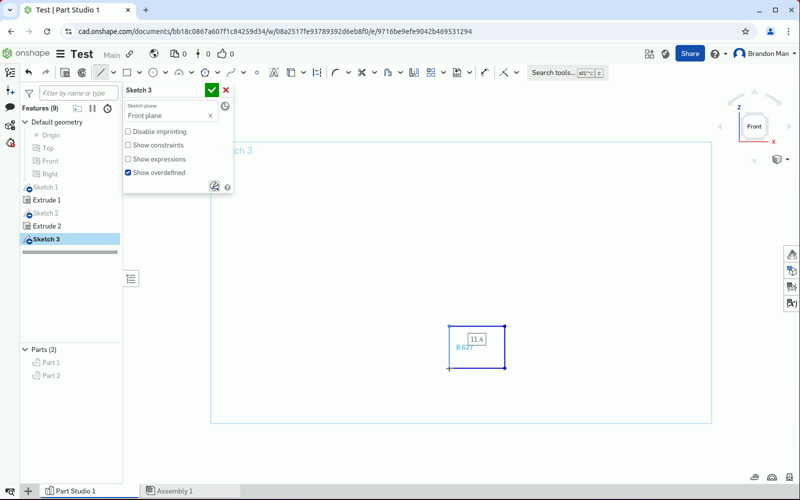
key(esc)
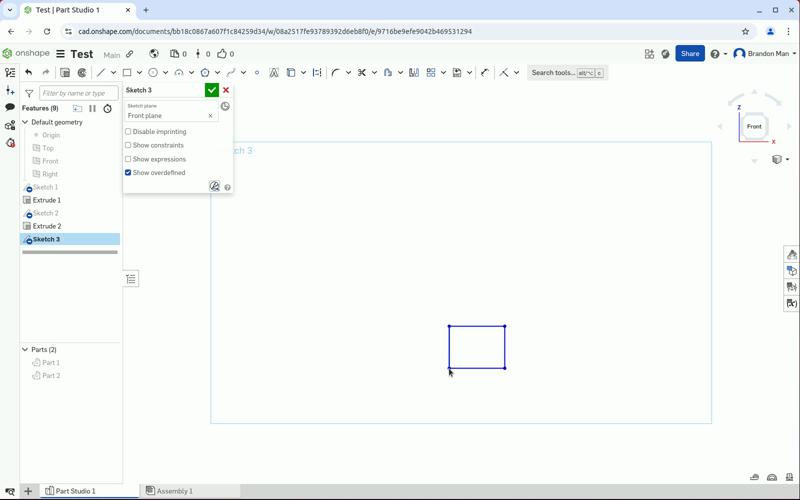
mouse_move(460, 366)
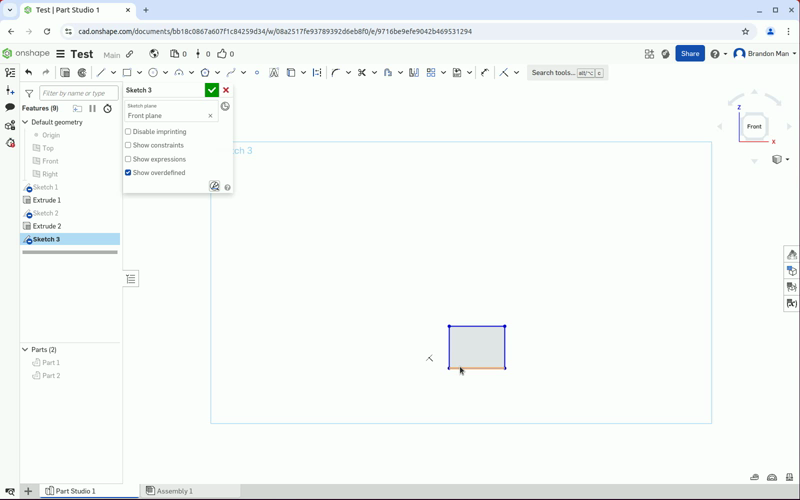
click(460, 366)
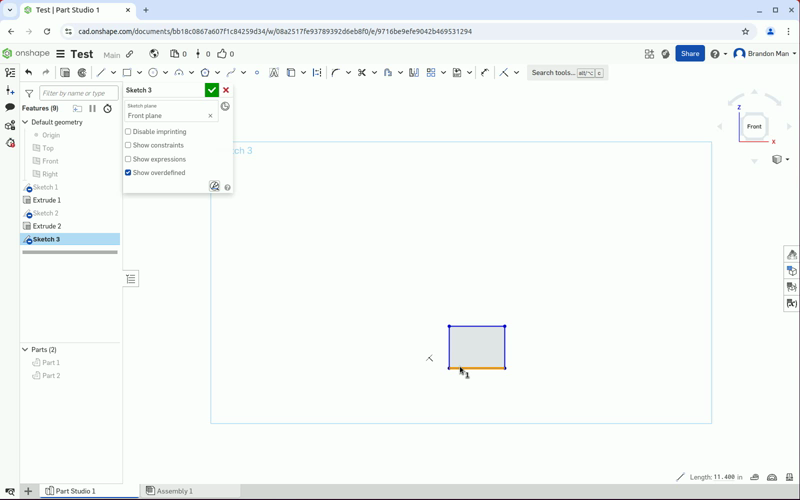
mouse_move(73, 352)
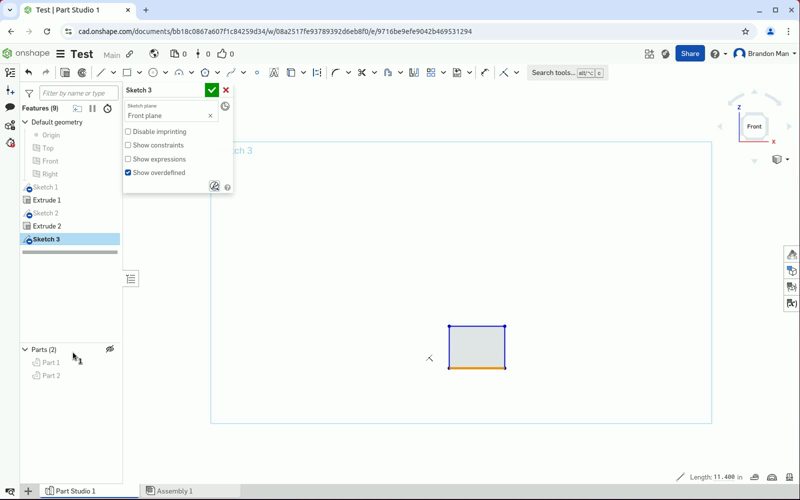
key(shift+y)
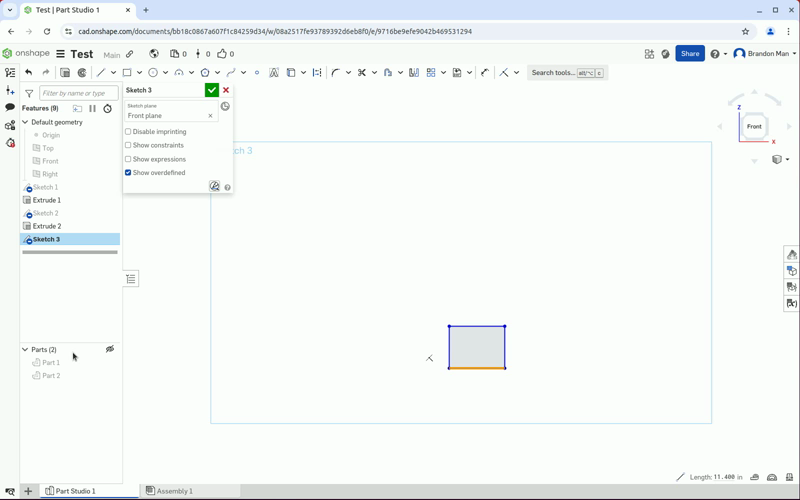
key(shift+e)
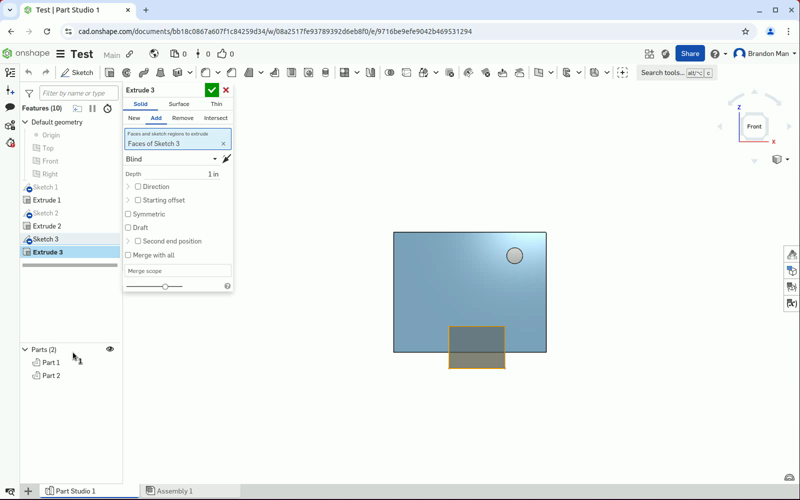
mouse_move(143, 106)
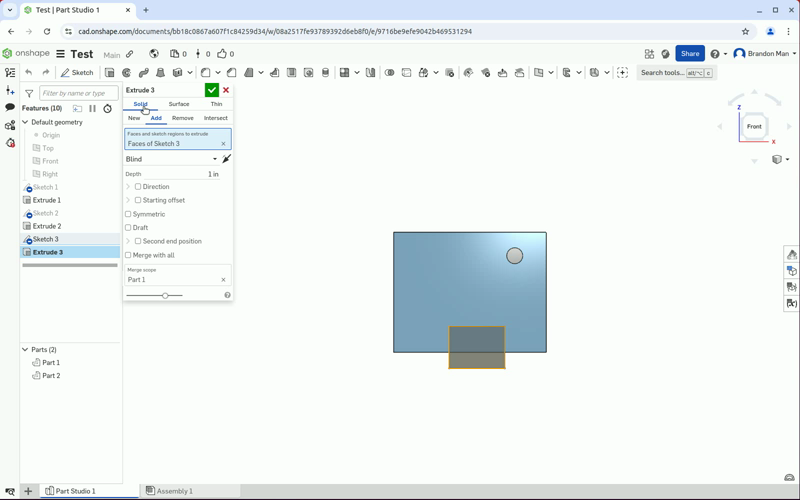
click(143, 106)
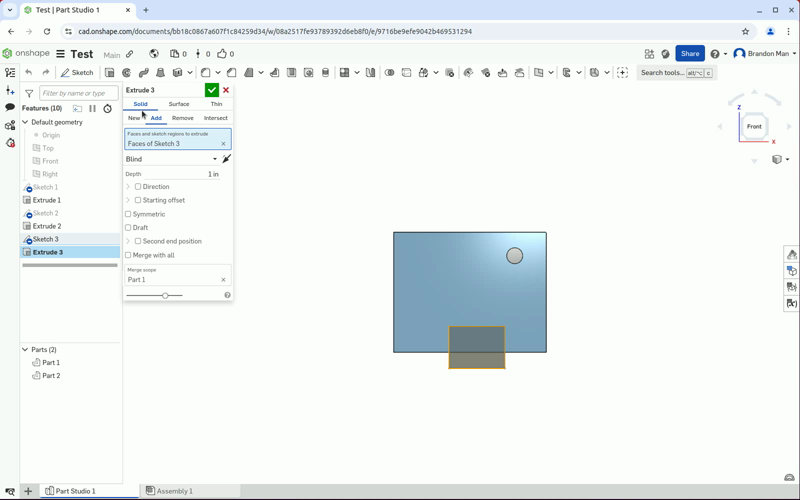
mouse_move(137, 120)
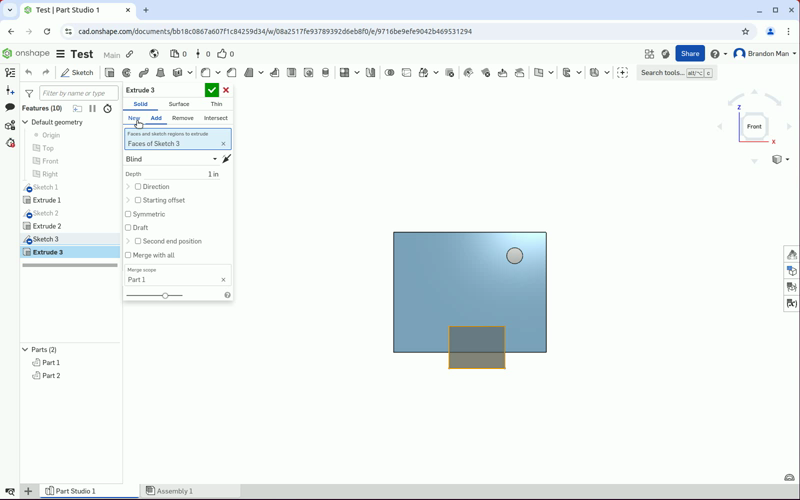
click(137, 120)
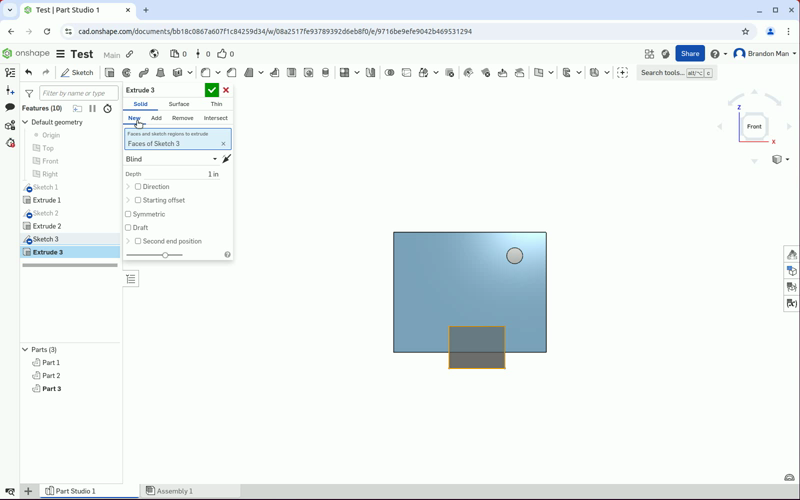
key(tab, 4)
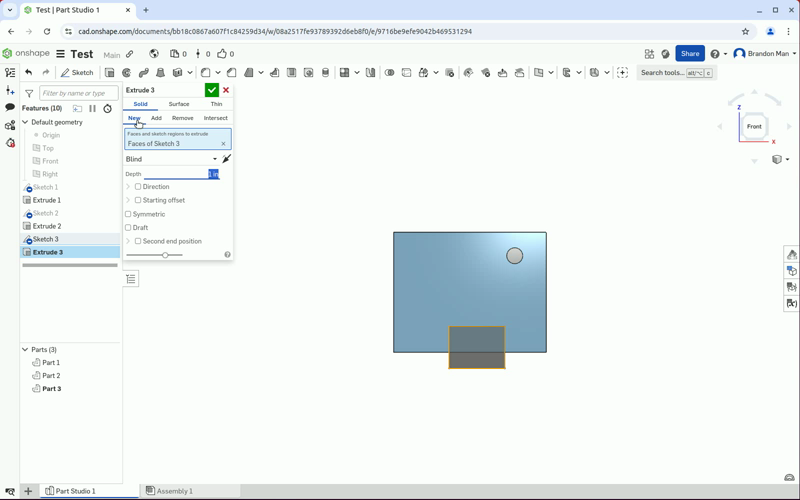
text(23.108)
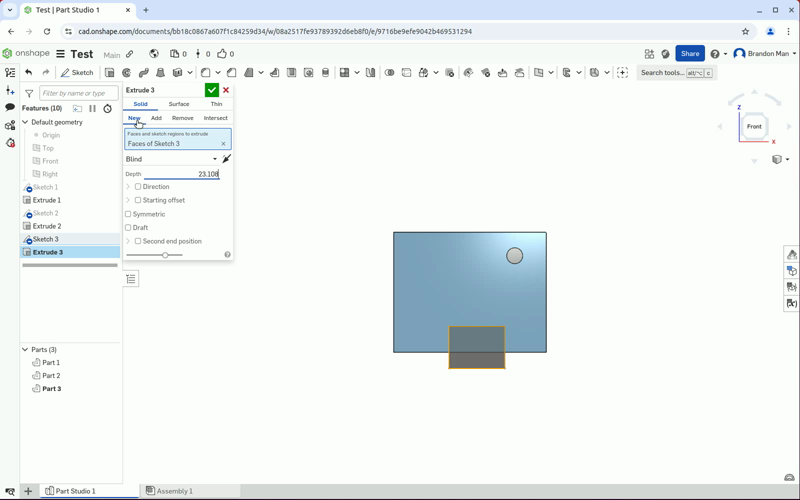
key(enter)
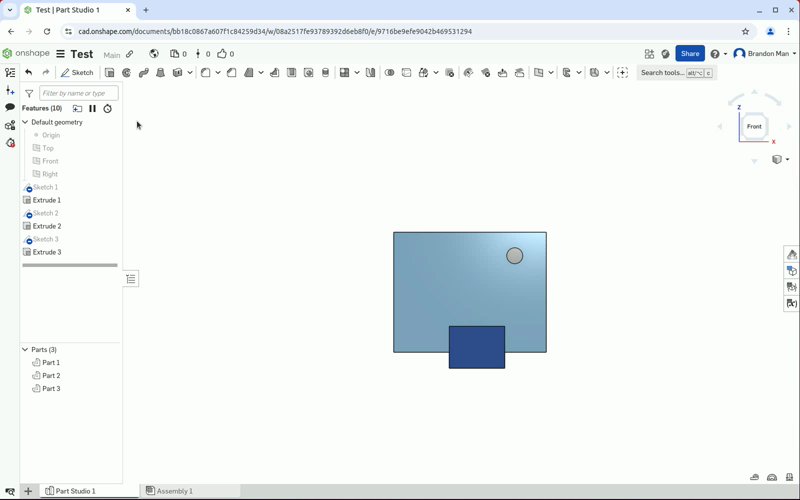
key(shift+h)
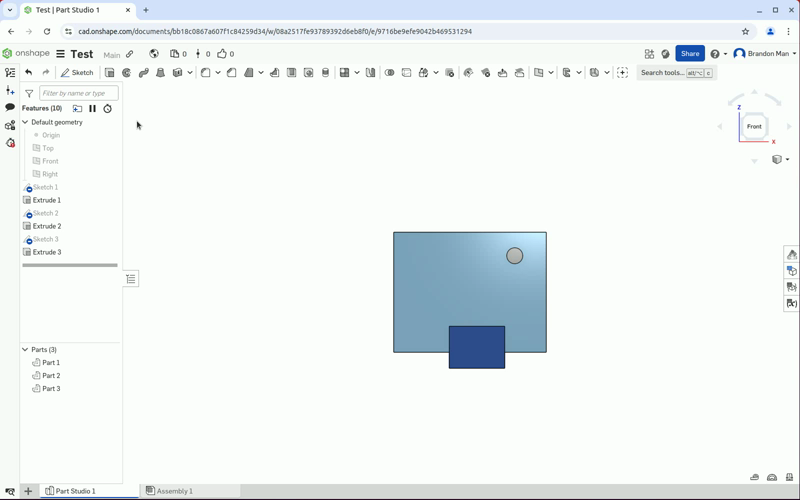
key(shift+h)
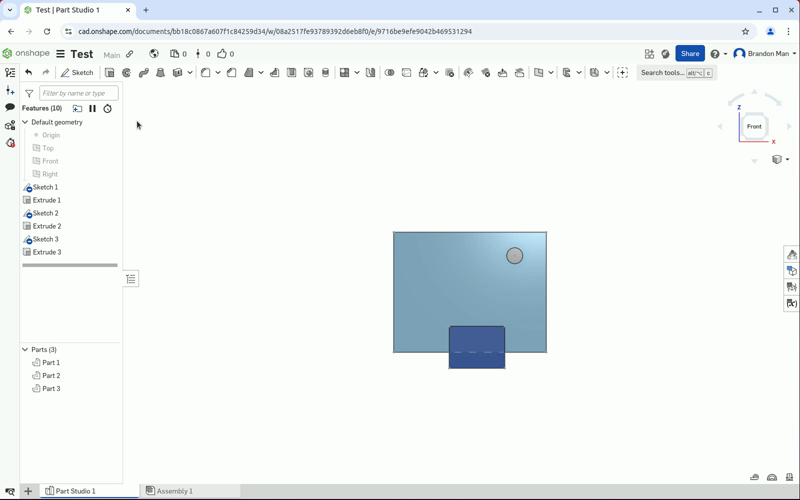
key(shift+7)
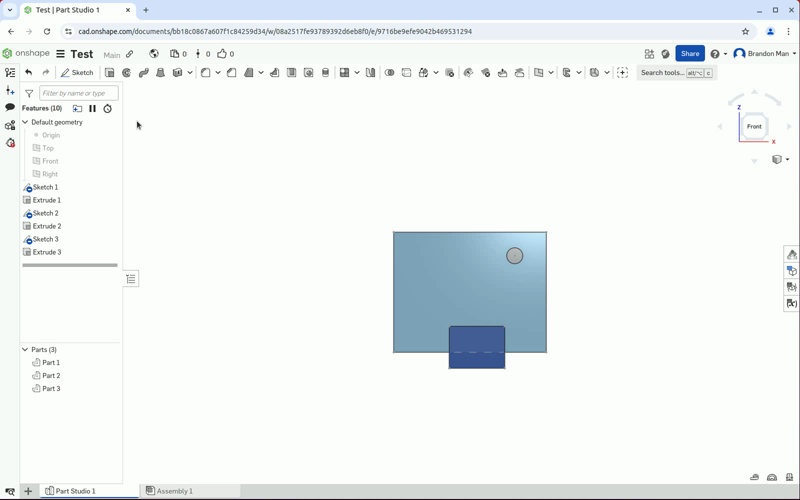
key(left, 2)
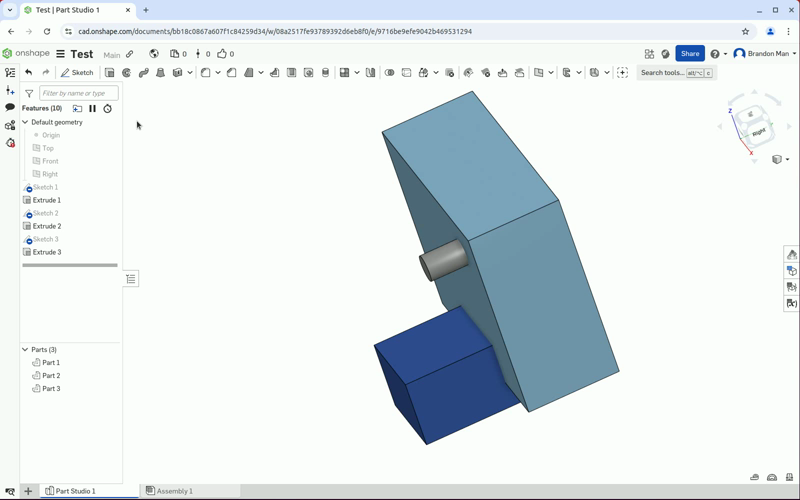
key(down, 2)
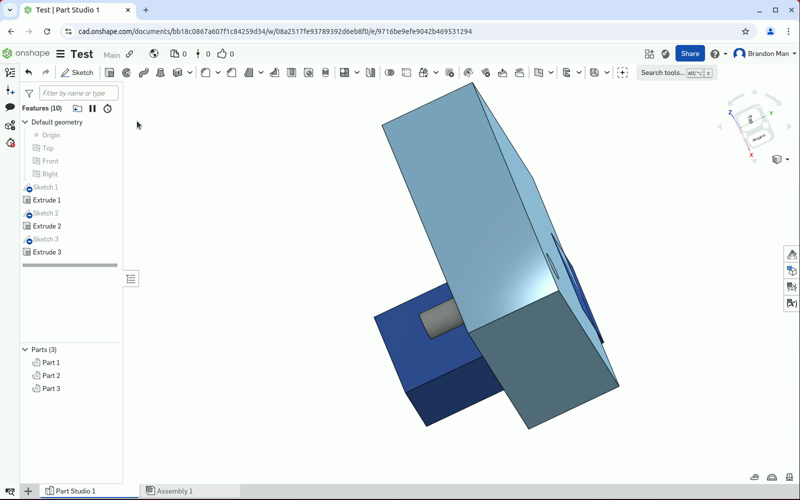
key(up, 2)
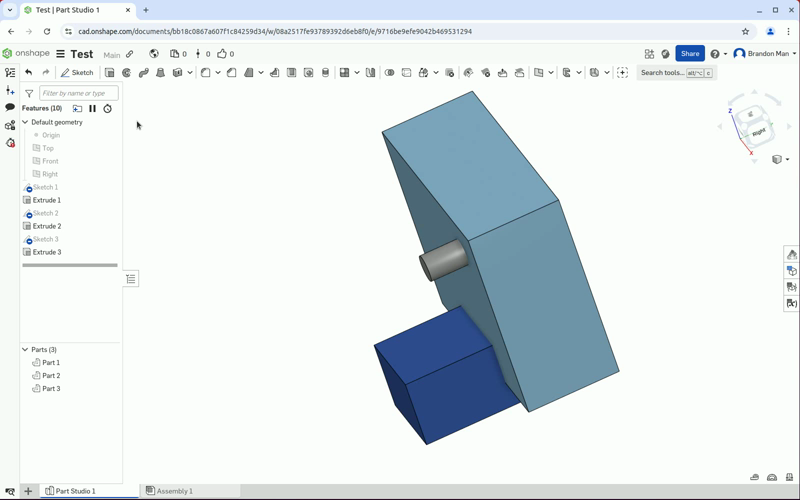
key(right, 2)
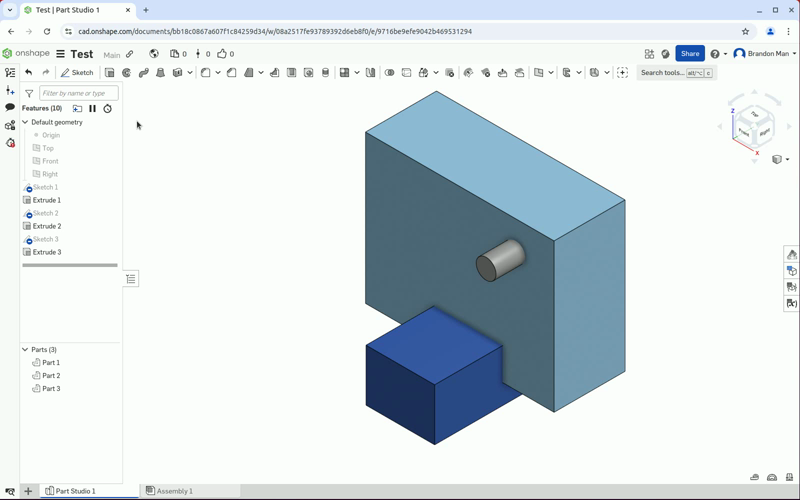
mouse_move(73, 189)
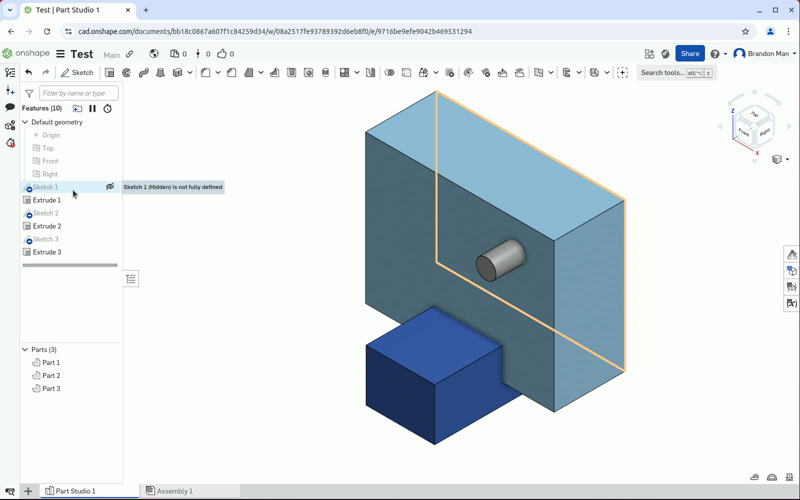
click(73, 189)